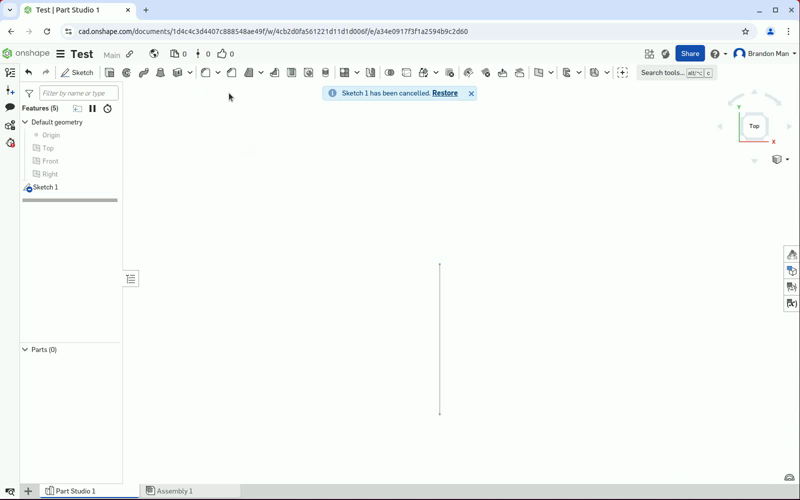
key(shift+h)
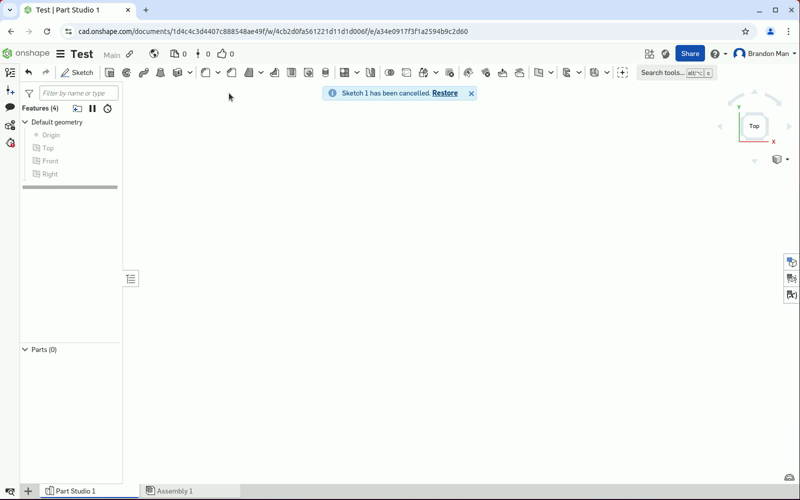
mouse_move(73, 352)
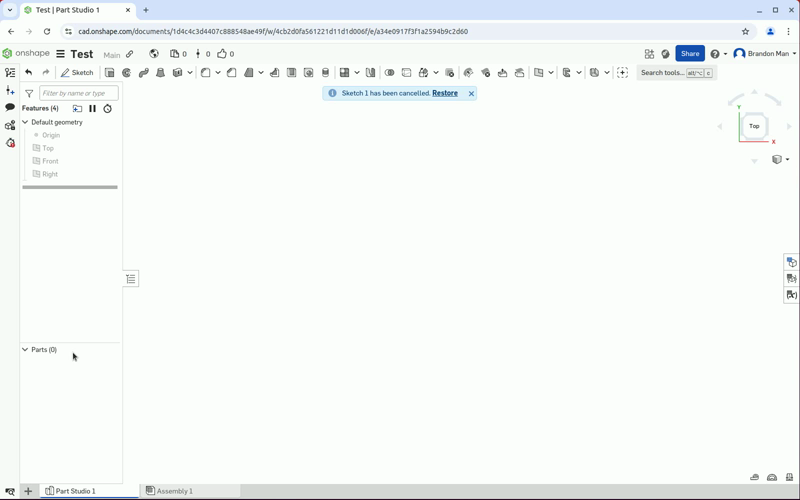
key(y)
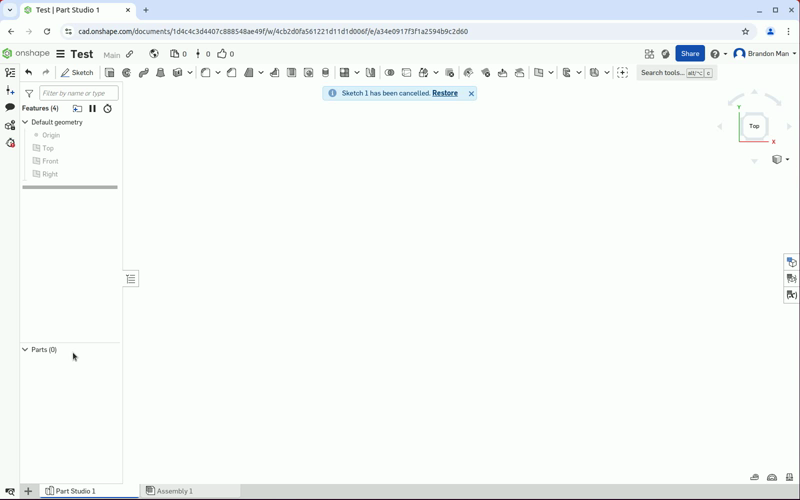
key(shift+p)
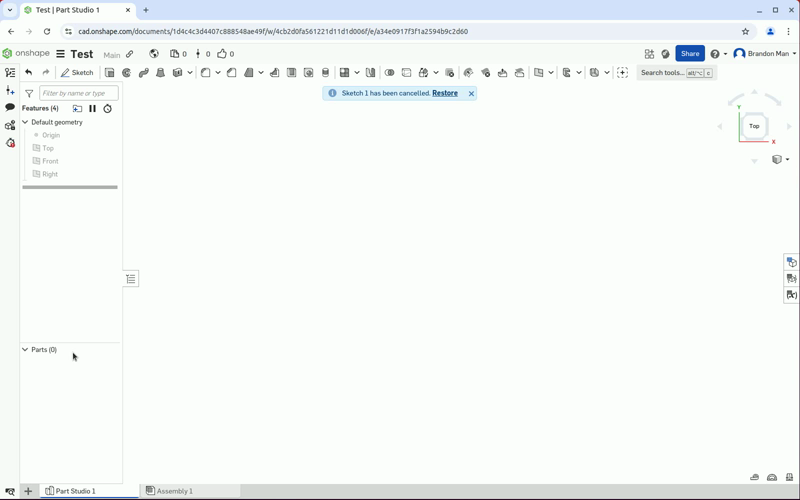
key(space)
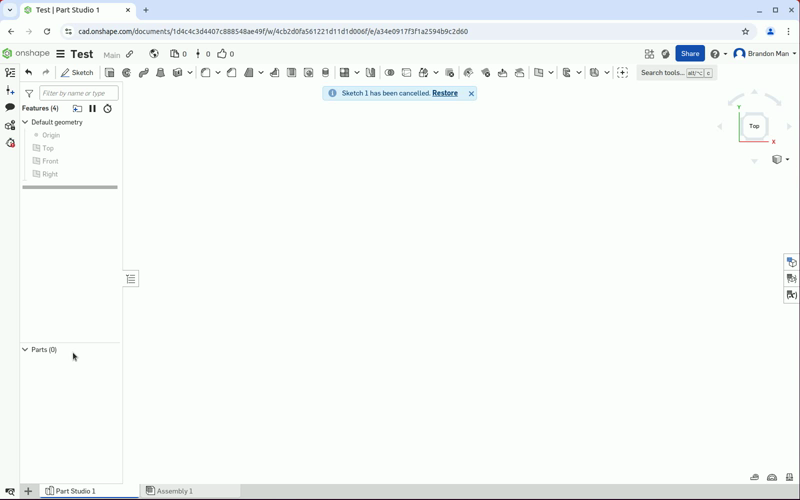
key_down(shift)
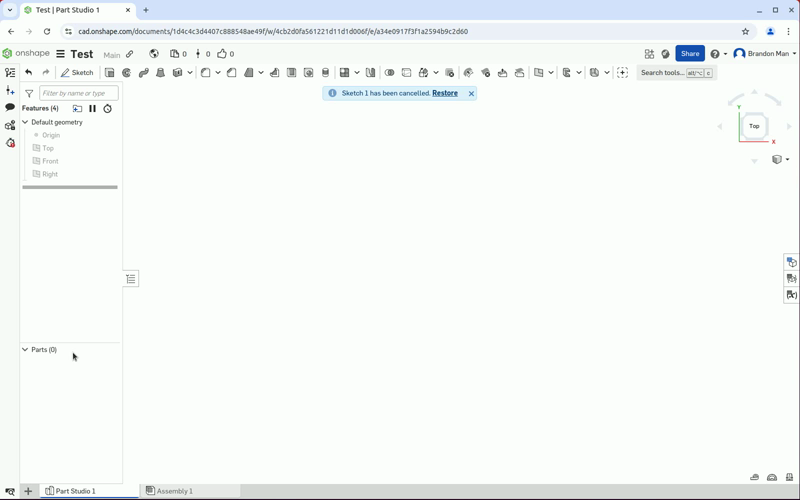
key(up)
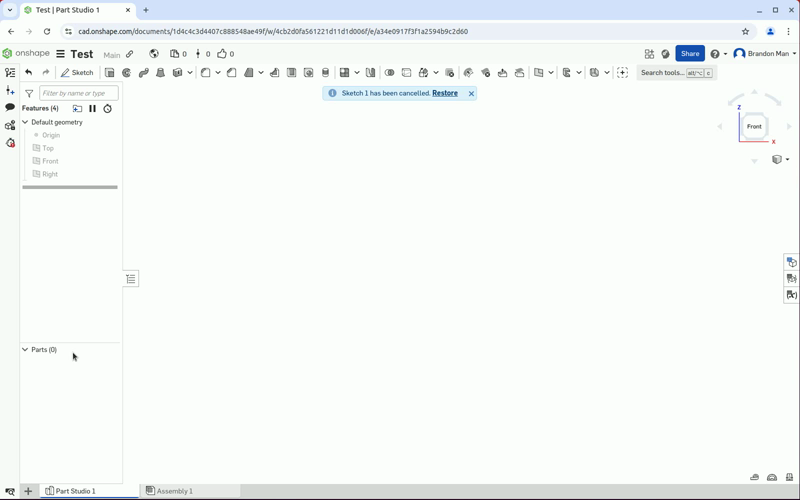
key_up(shift)
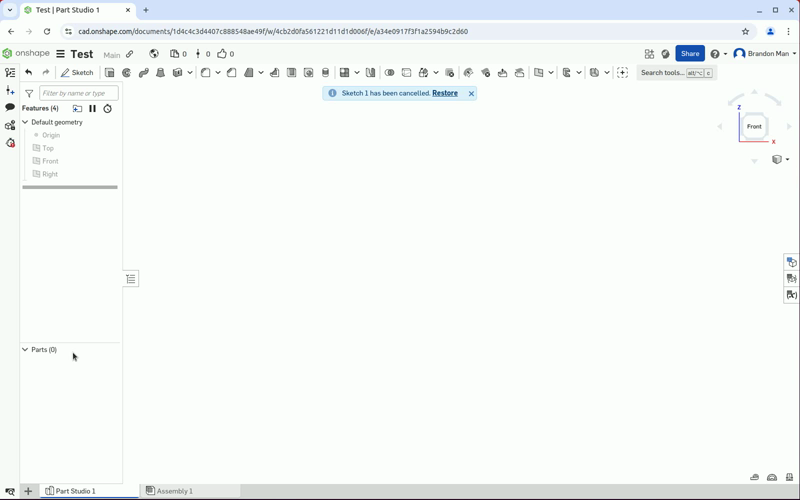
mouse_move(73, 352)
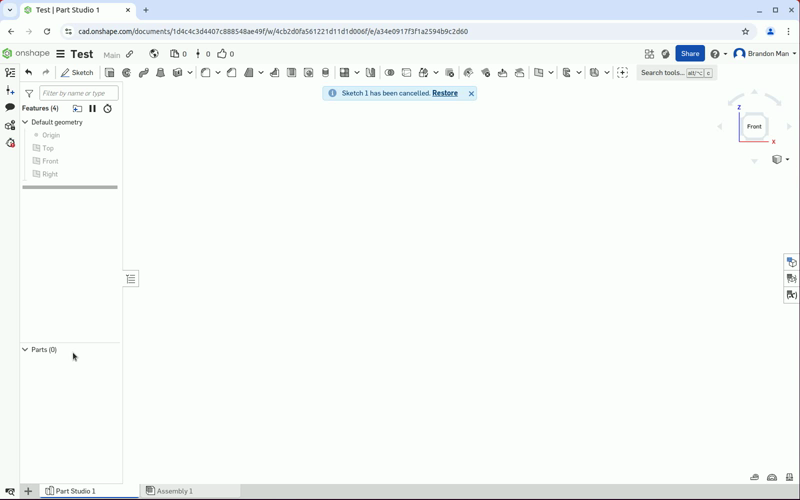
key(shift+y)
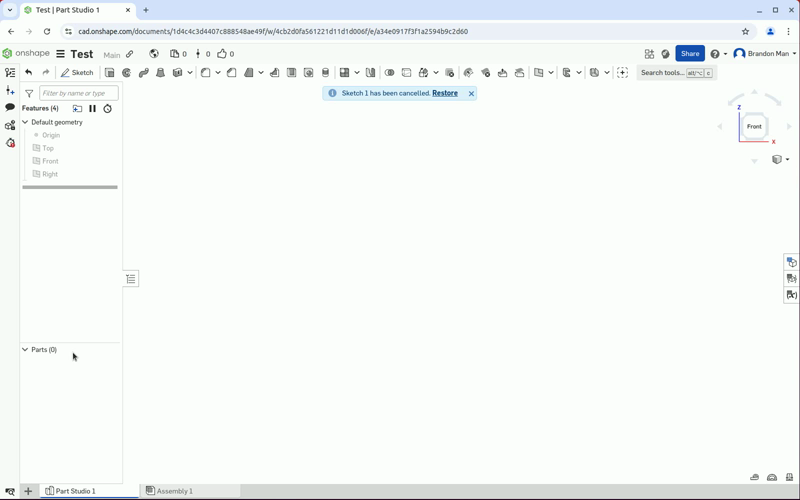
key(shift+s)
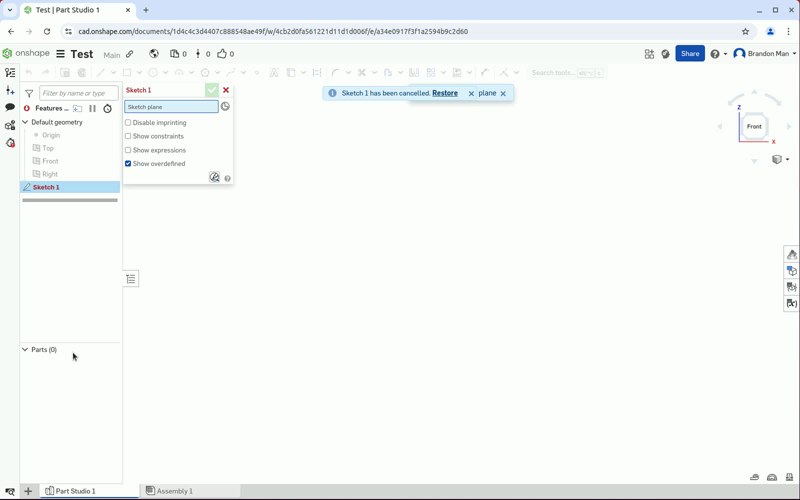
mouse_move(73, 163)
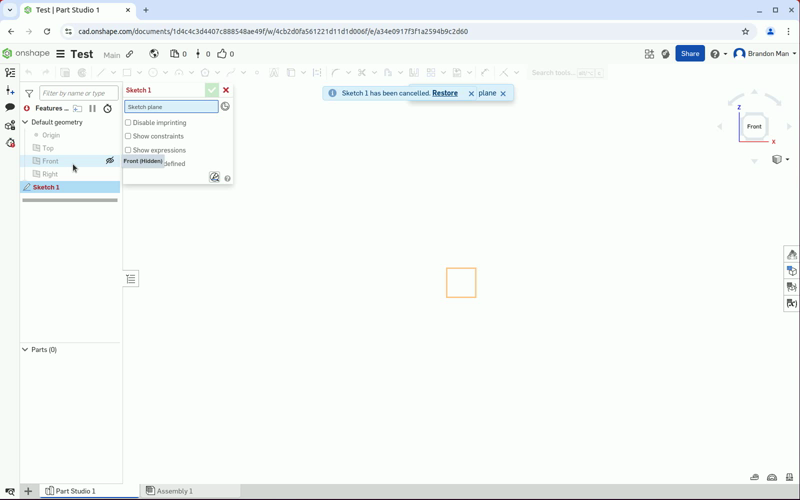
click(73, 163)
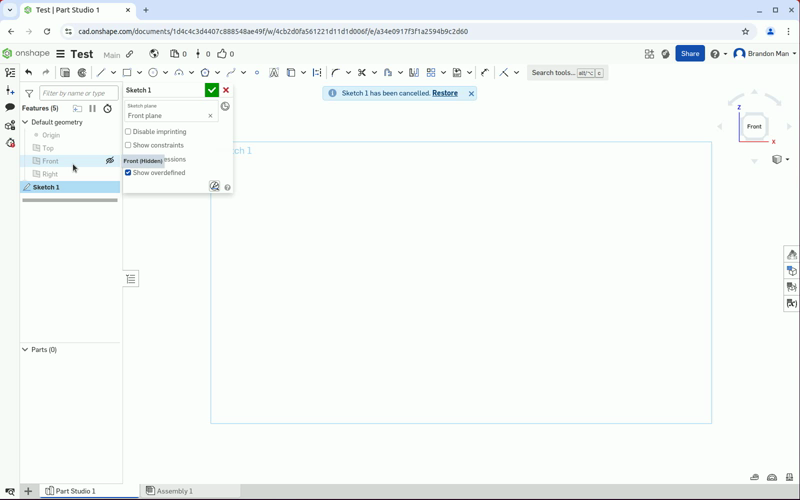
mouse_move(73, 352)
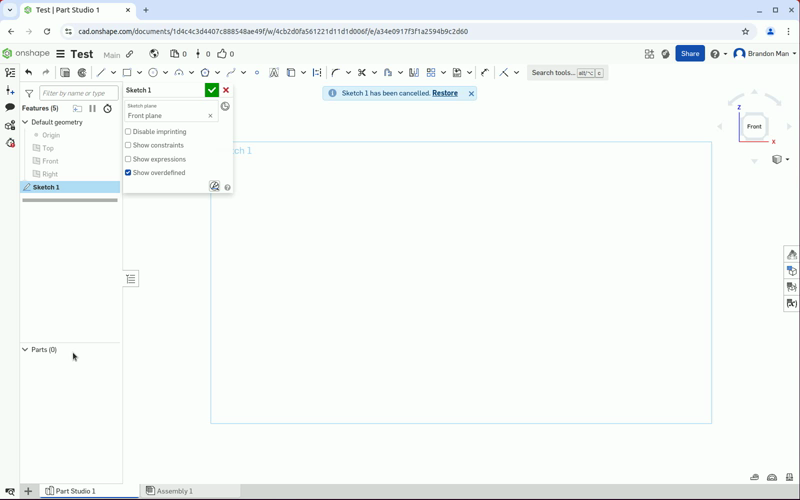
key(y)
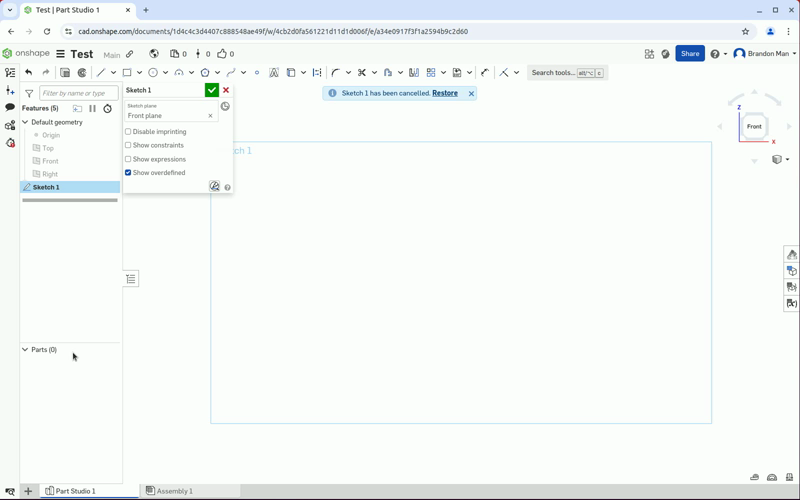
key(l)
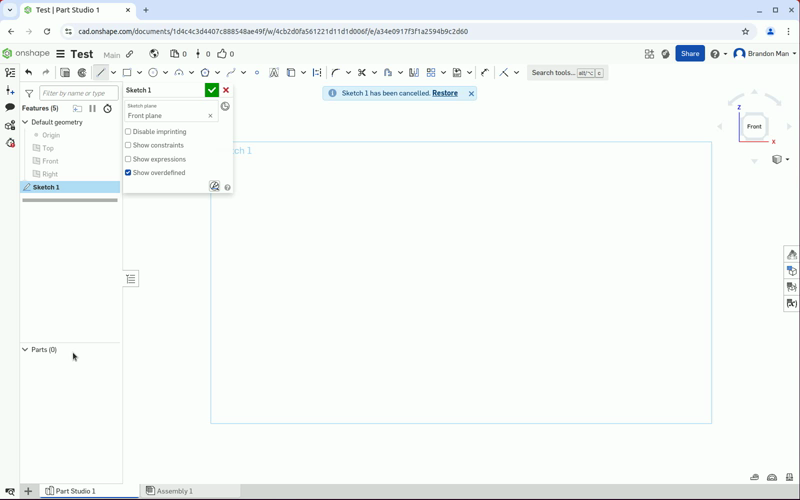
key_down(shift)
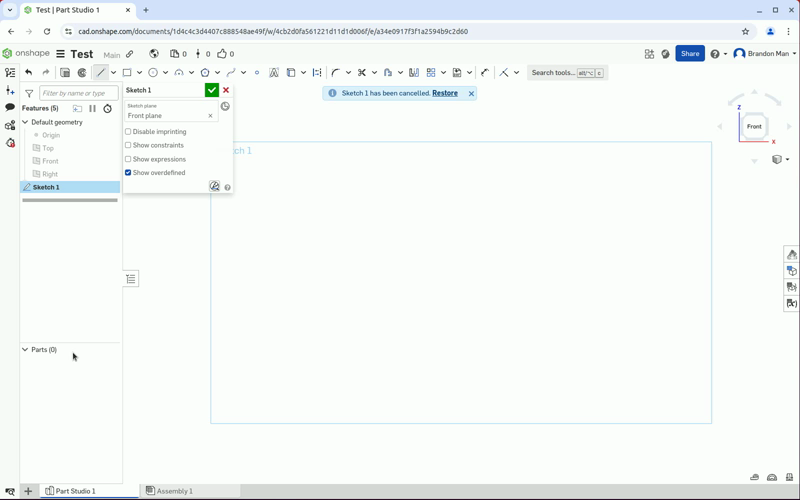
mouse_move(348, 266)
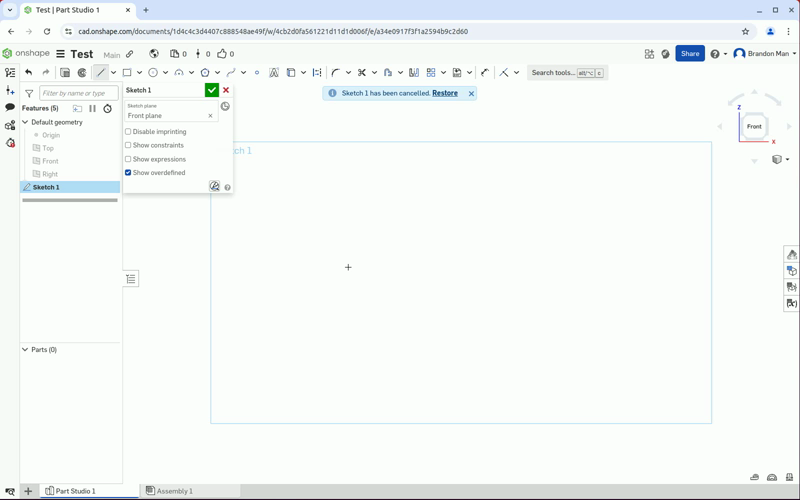
click(348, 266)
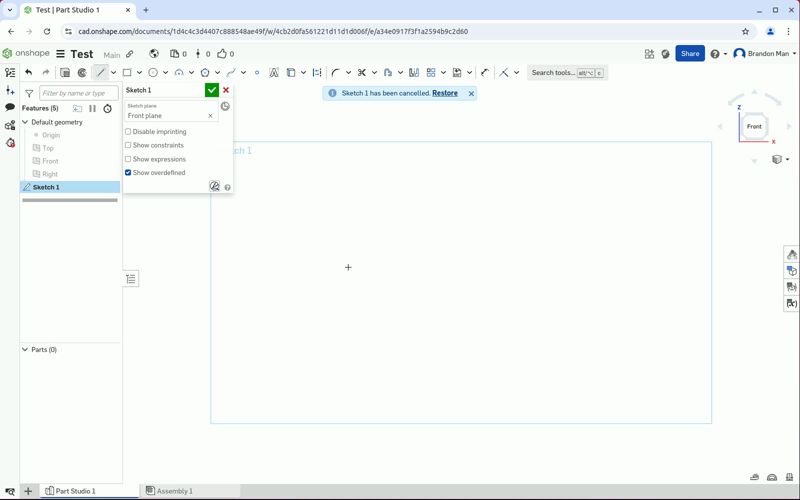
key_up(shift)
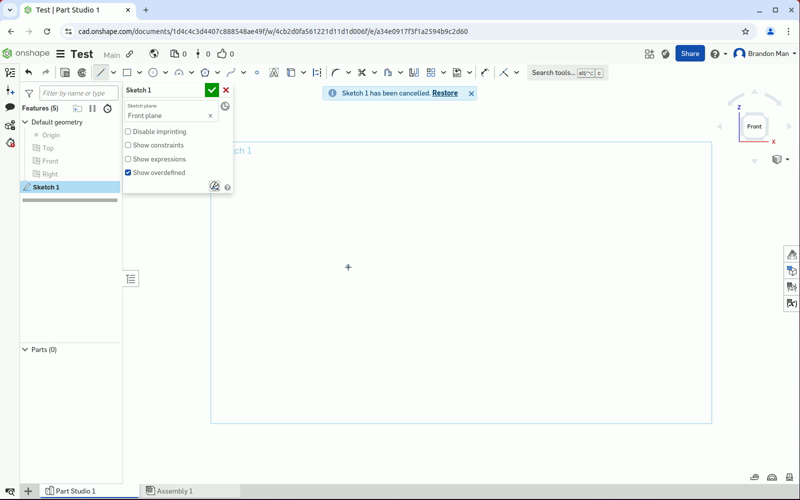
key_down(shift)
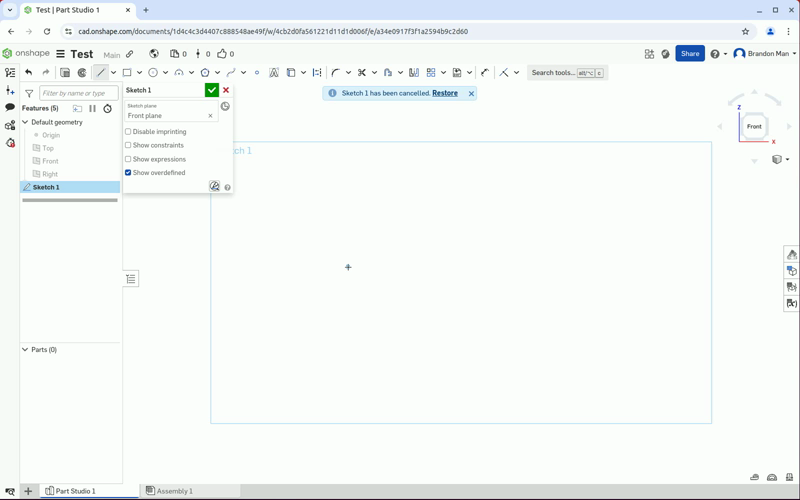
mouse_move(416, 266)
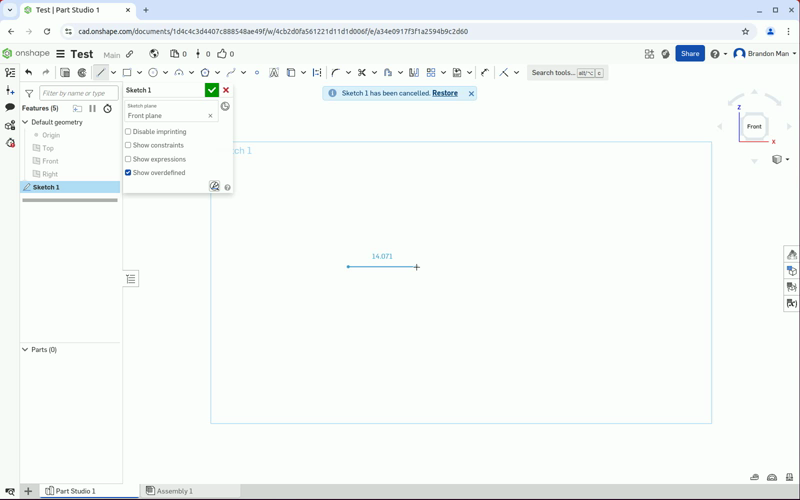
click(416, 266)
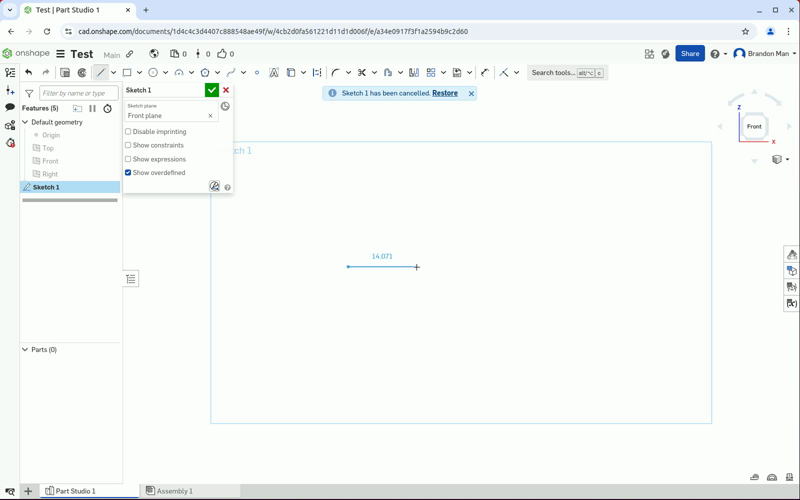
key_up(shift)
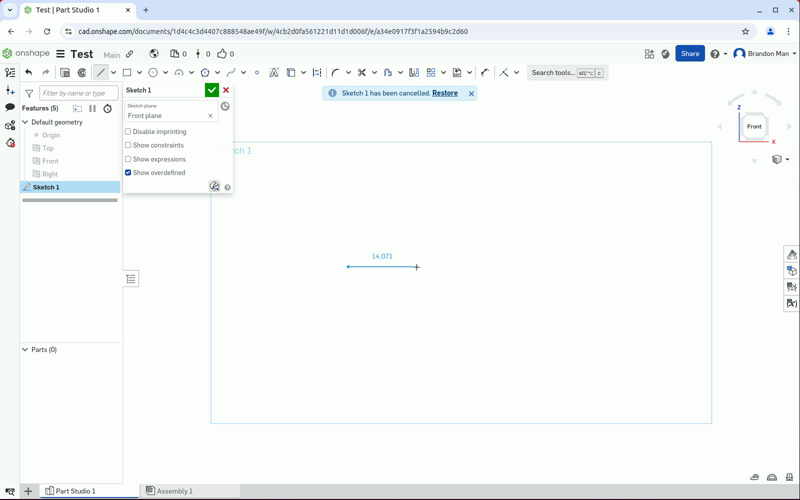
key_down(shift)
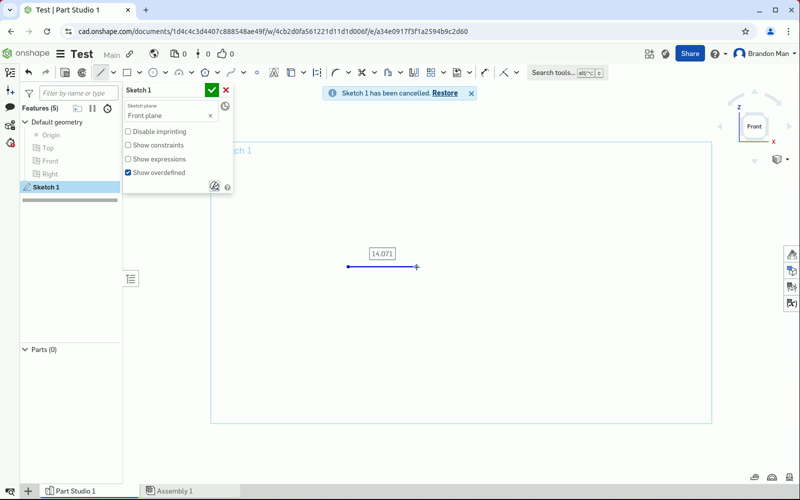
mouse_move(446, 266)
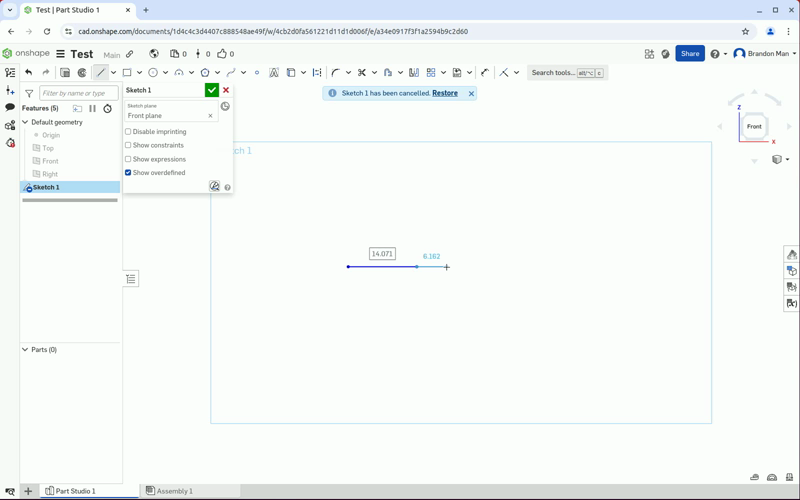
mouse_move(416, 231)
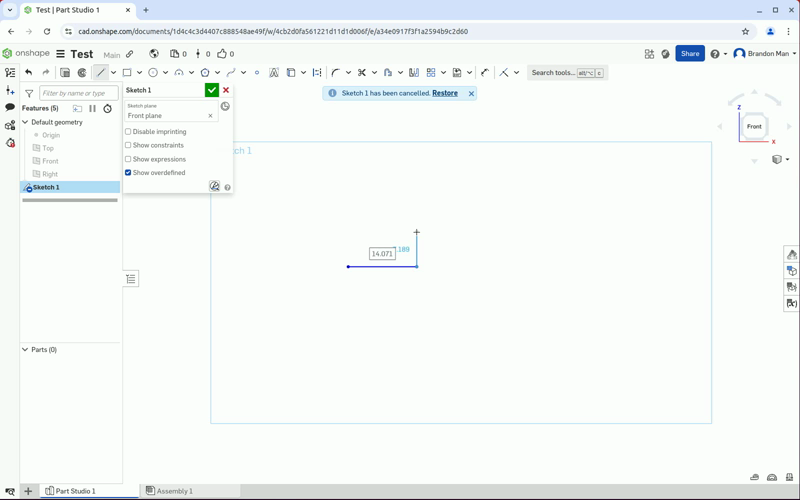
click(416, 231)
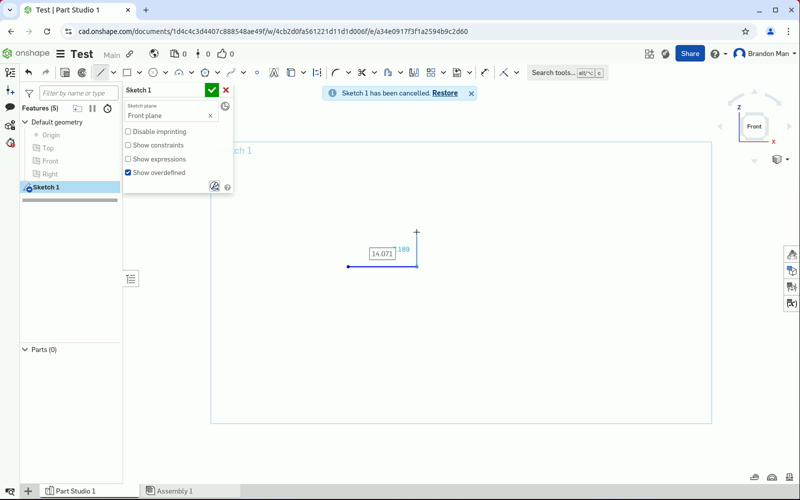
key_up(shift)
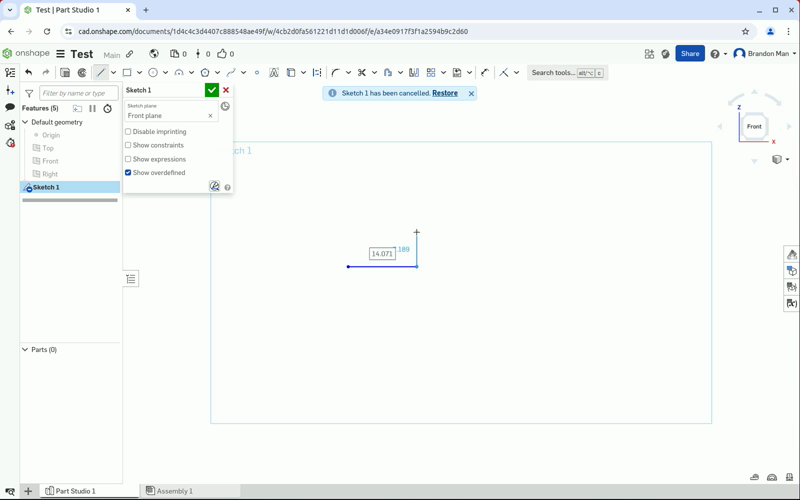
key_down(shift)
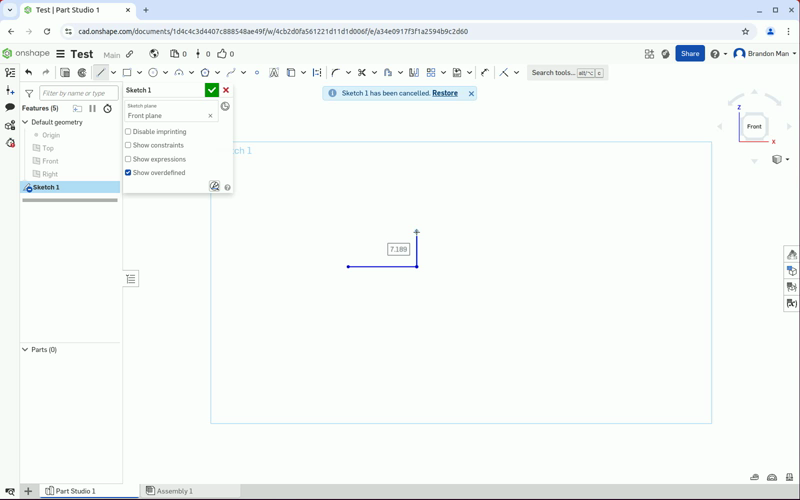
mouse_move(348, 231)
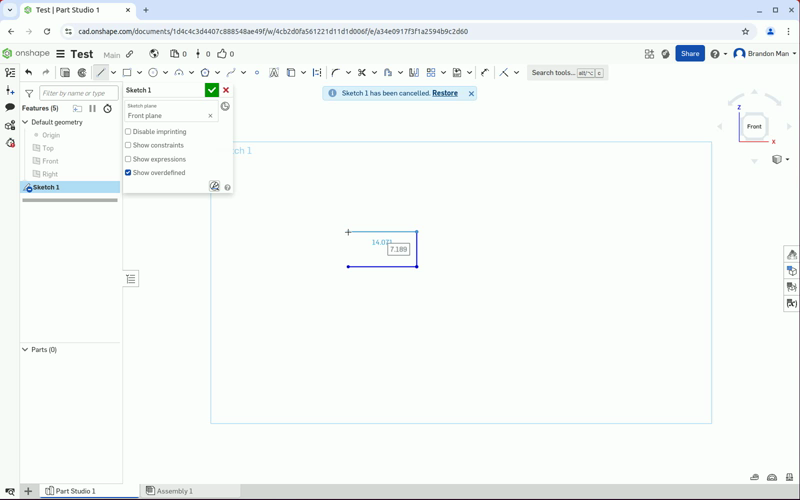
click(348, 231)
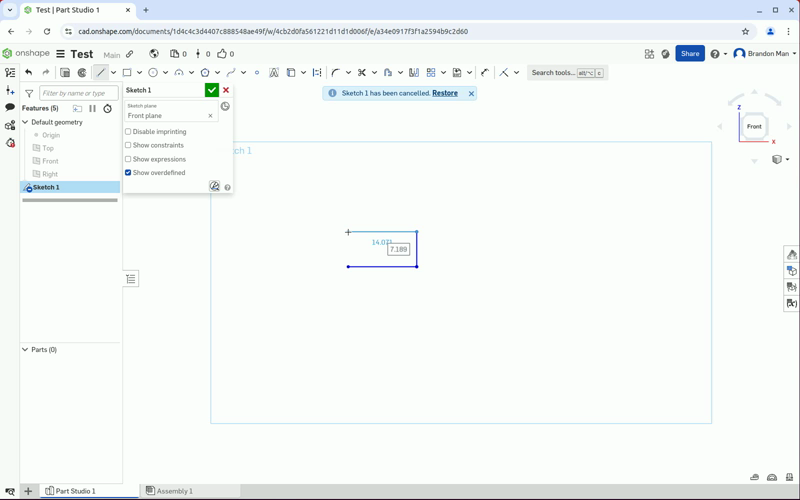
key_up(shift)
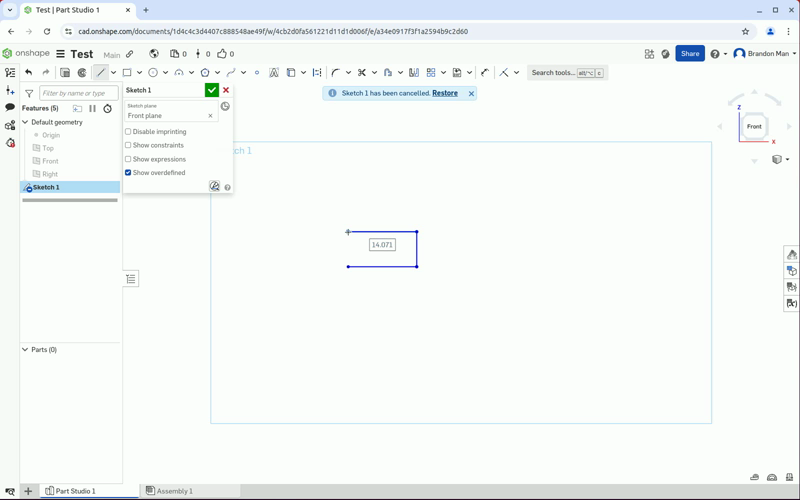
mouse_move(378, 231)
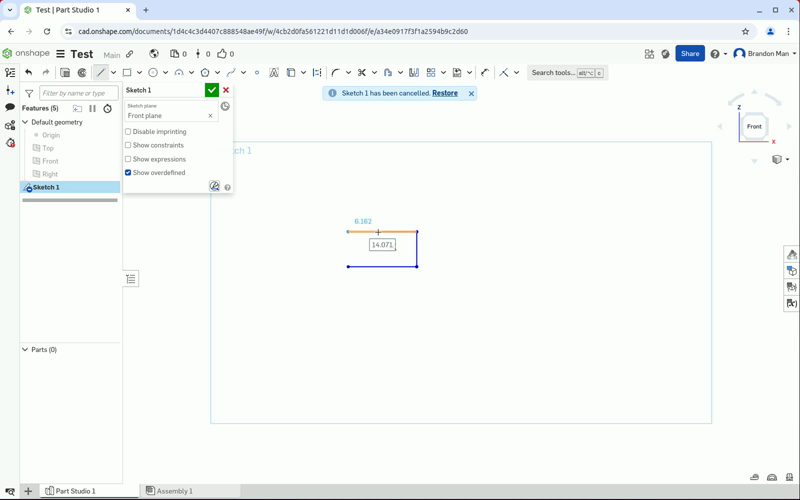
key_down(shift)
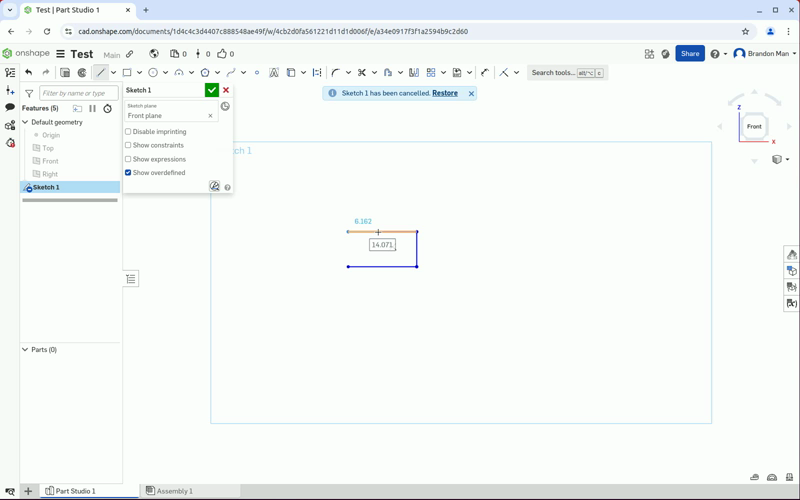
mouse_move(348, 266)
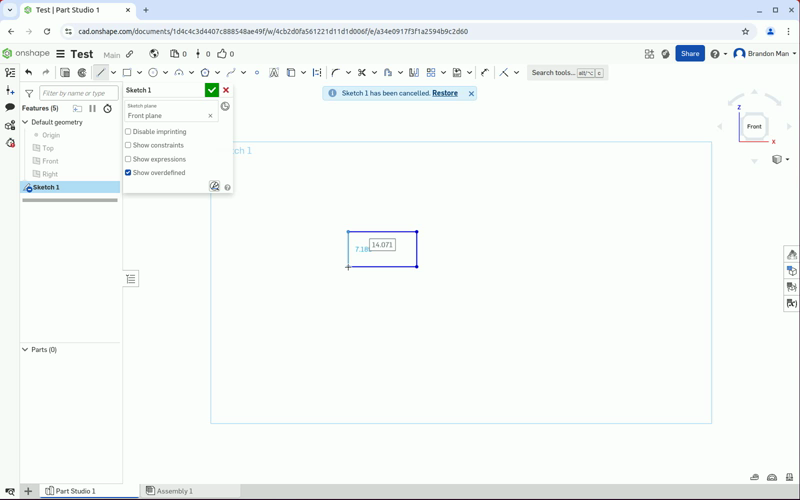
key_up(shift)
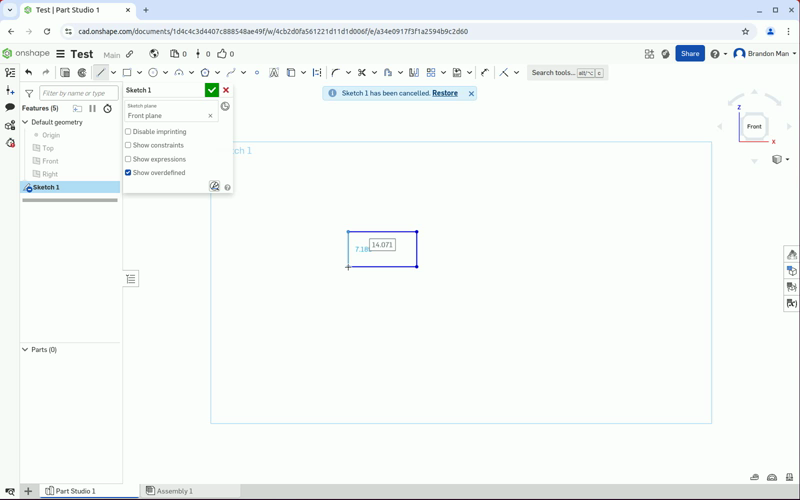
click(348, 266)
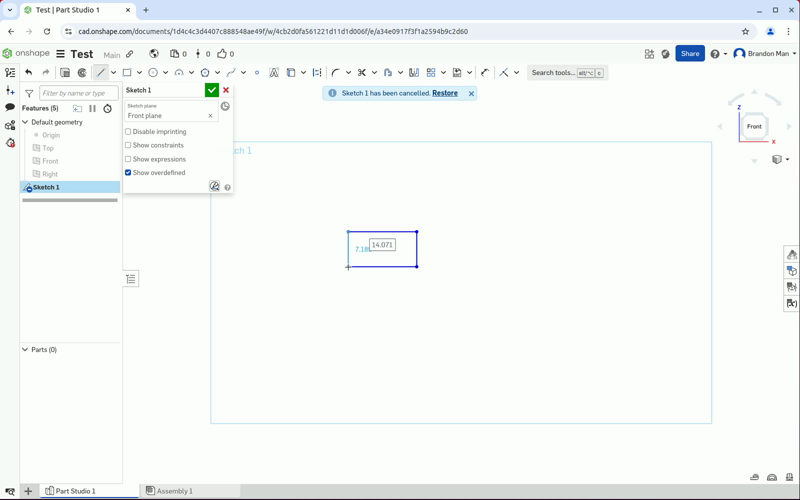
key(esc)
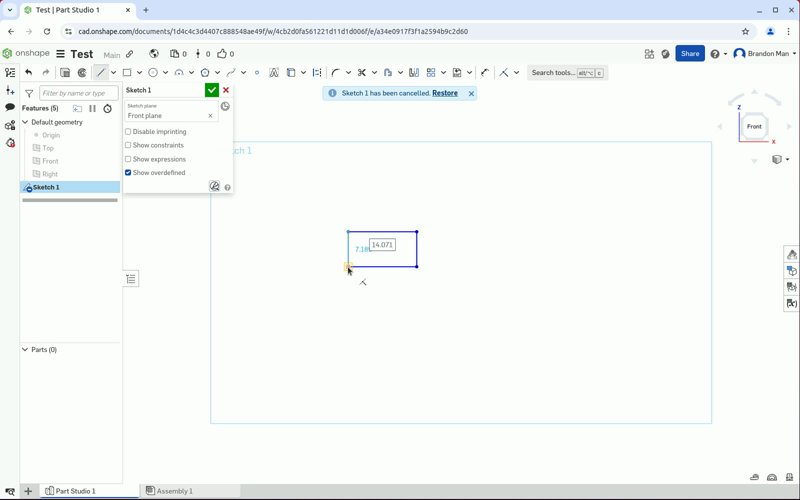
mouse_move(414, 249)
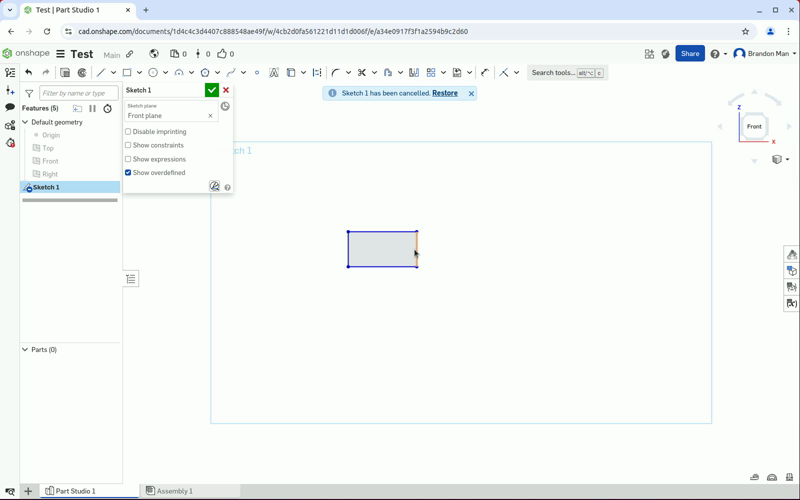
click(414, 249)
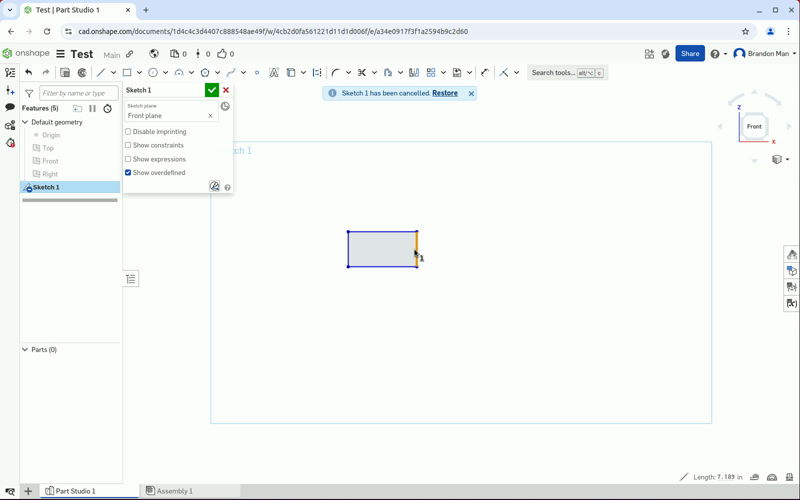
mouse_move(73, 352)
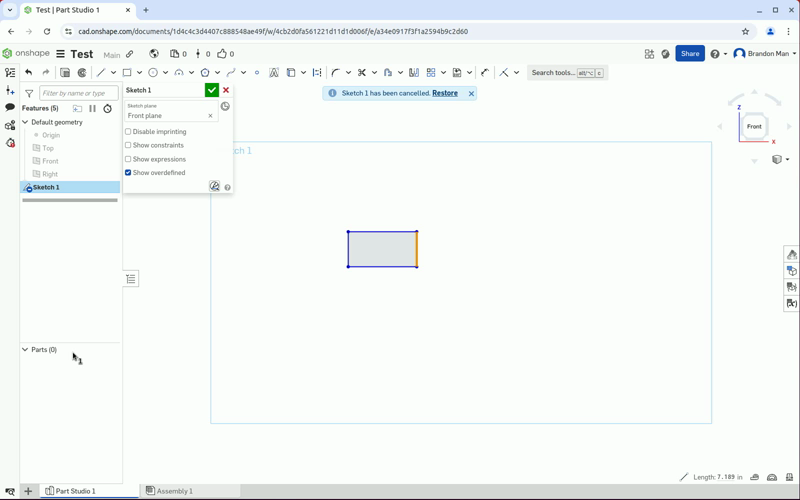
key(shift+y)
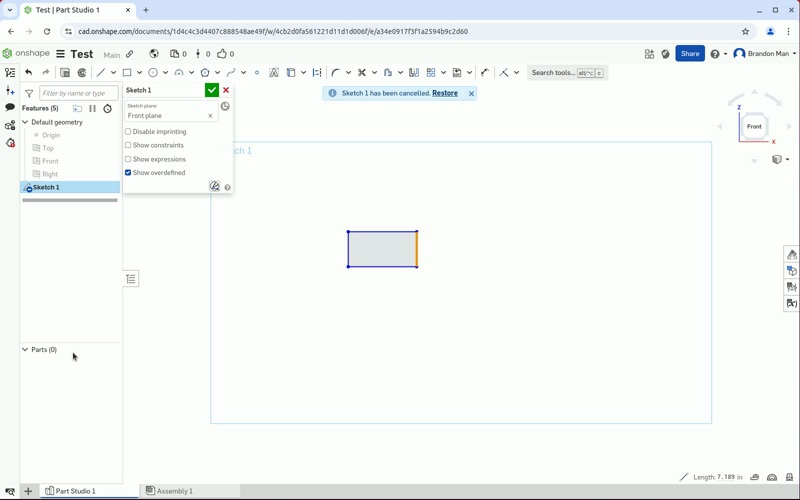
key(shift+e)
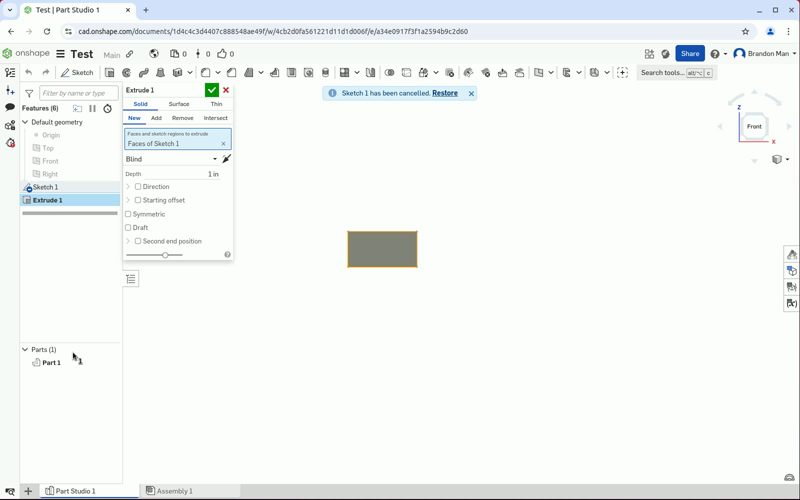
mouse_move(143, 106)
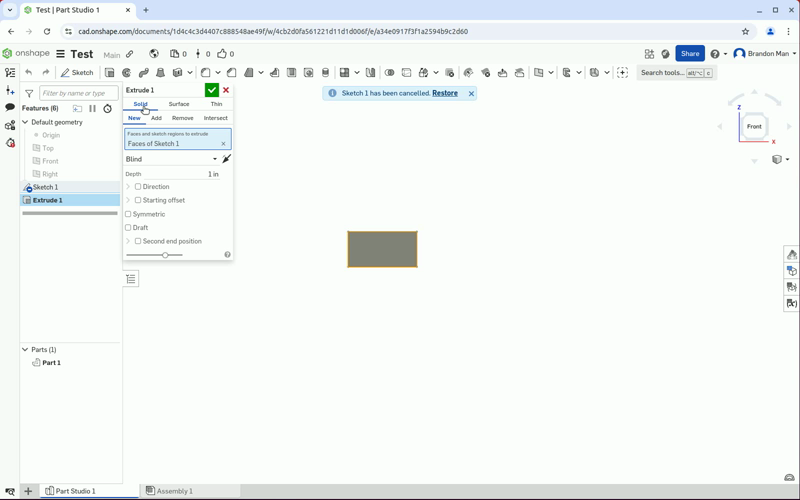
click(143, 106)
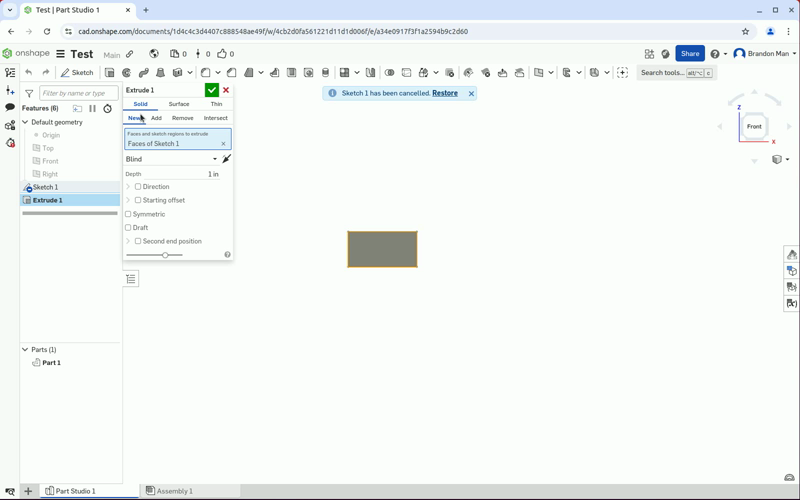
mouse_move(137, 120)
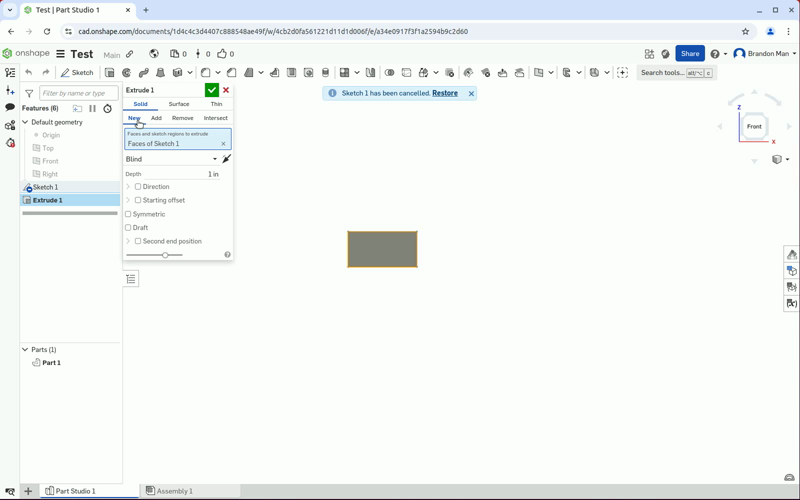
click(137, 120)
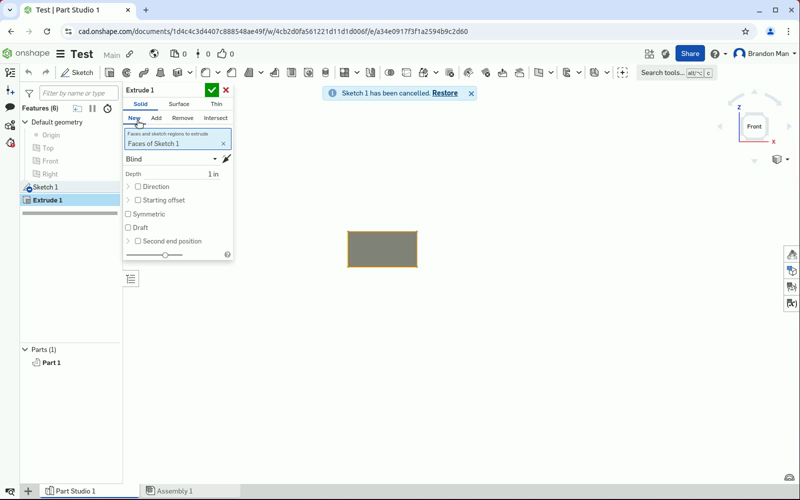
key(tab, 4)
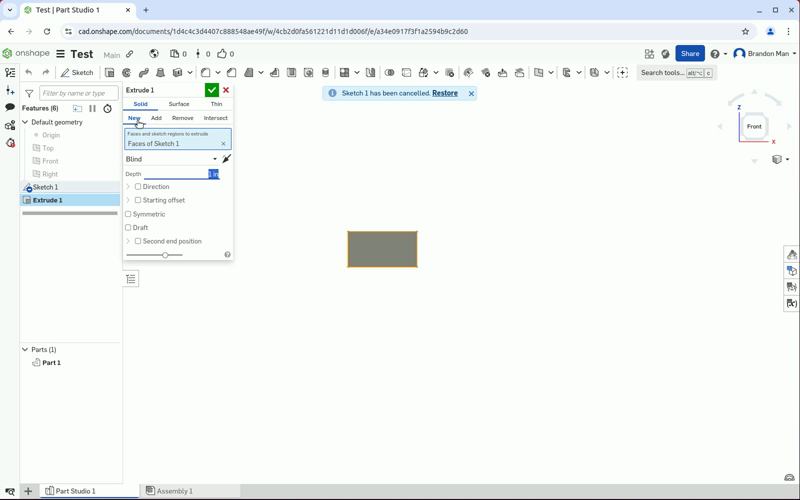
text(10.351)
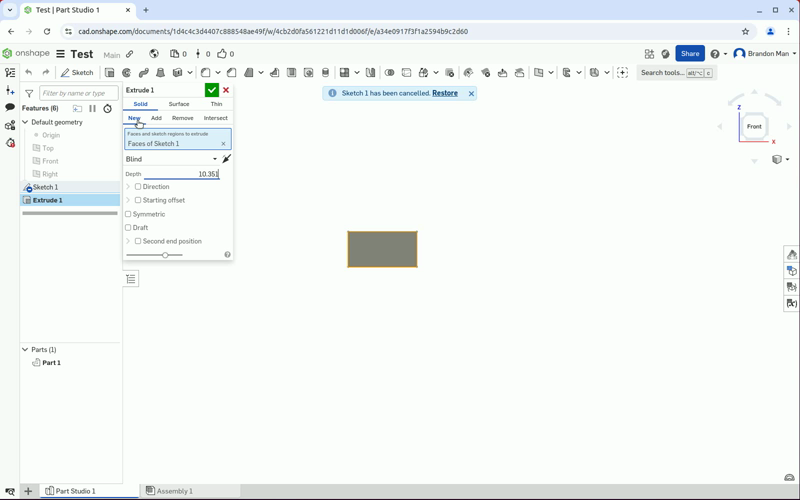
key(enter)
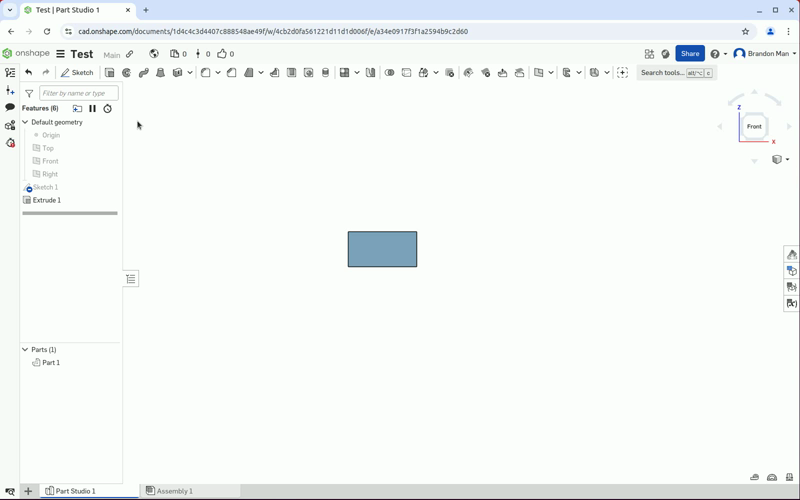
key(shift+h)
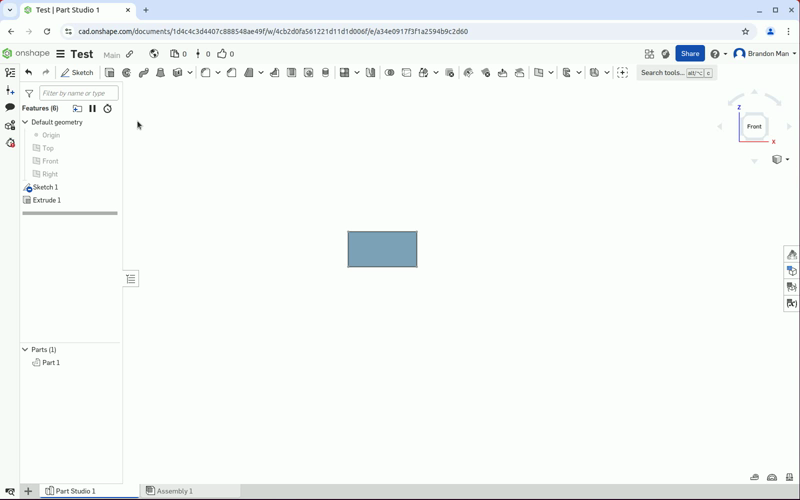
key(shift+h)
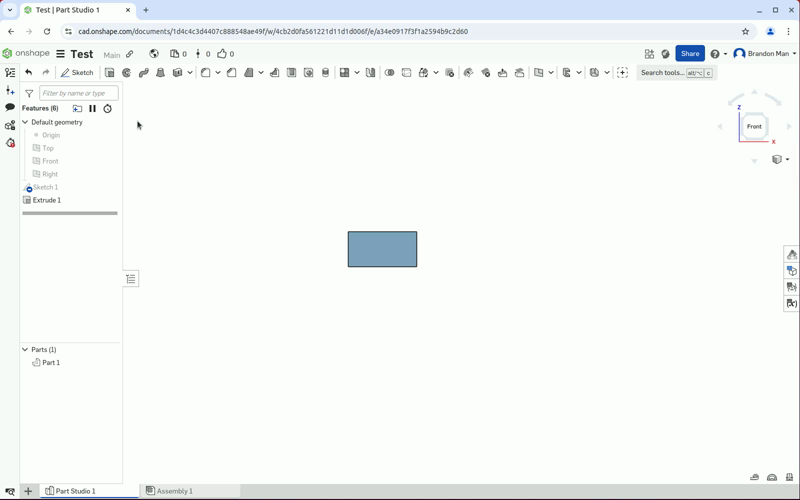
mouse_move(73, 189)
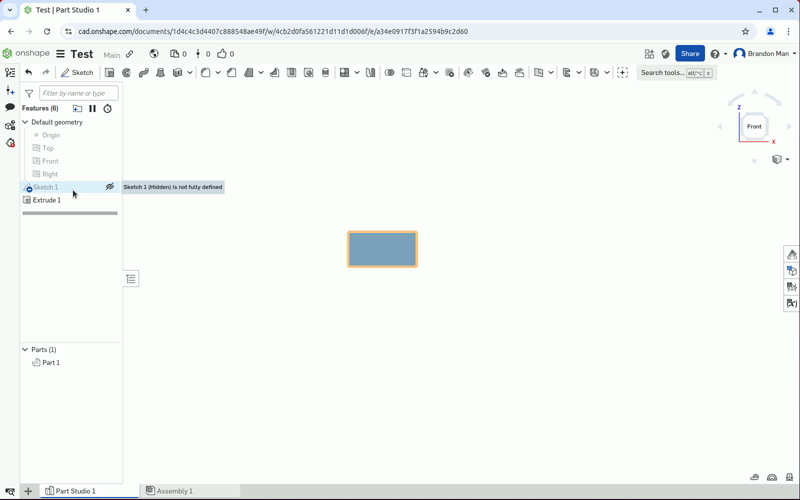
click(73, 189)
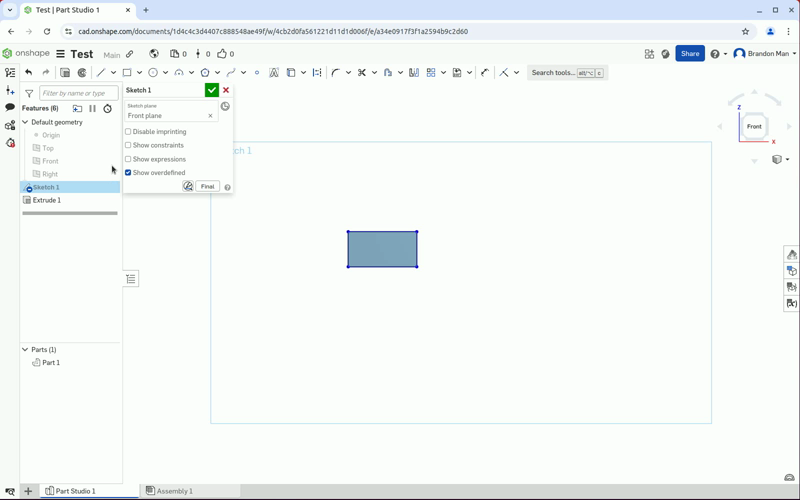
mouse_move(229, 92)
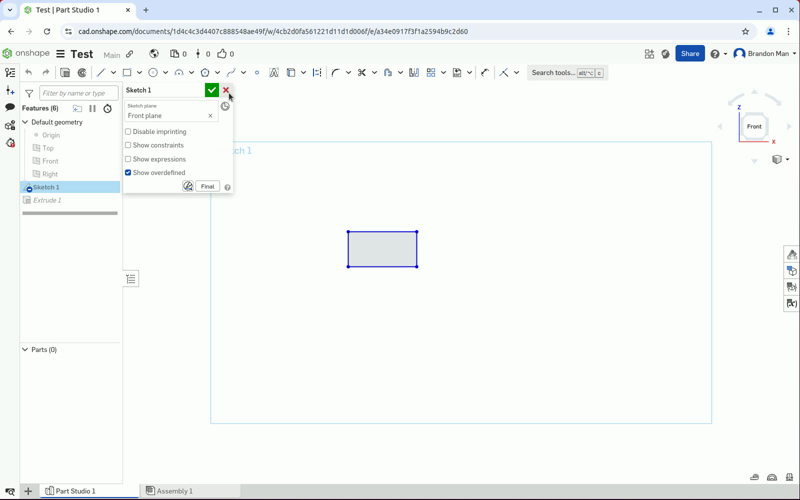
click(229, 92)
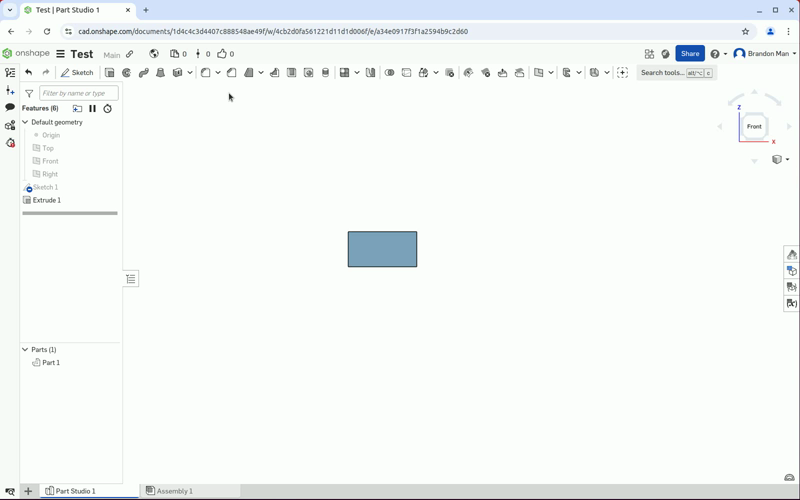
mouse_move(73, 352)
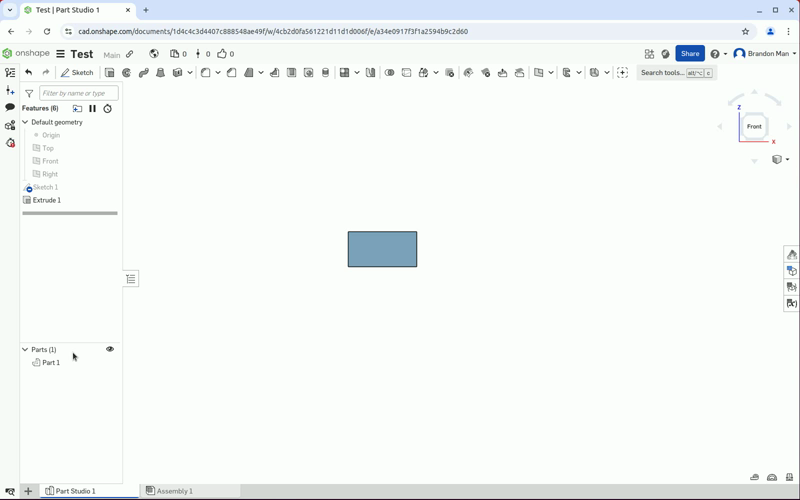
key(y)
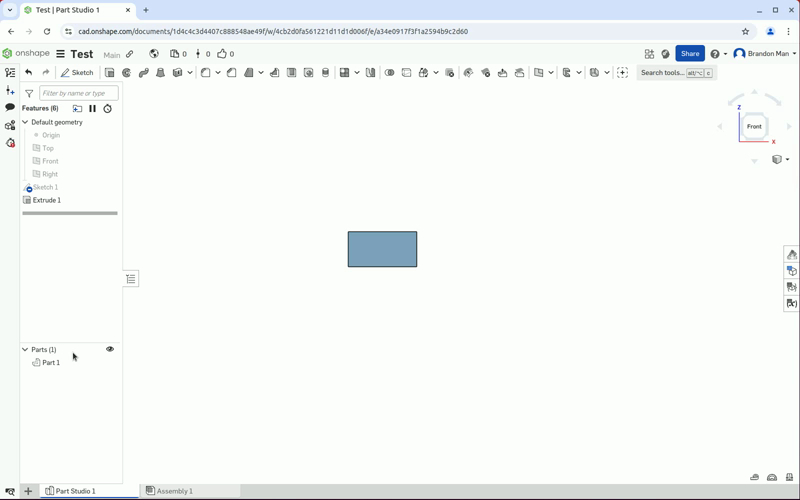
key(shift+p)
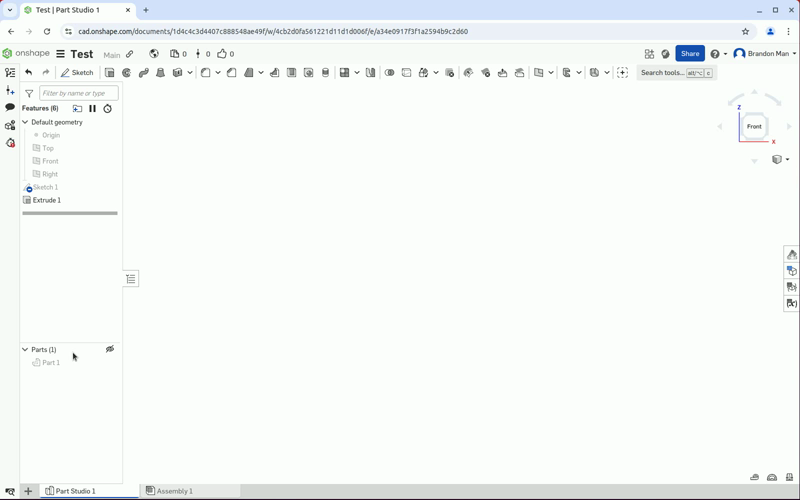
key(space)
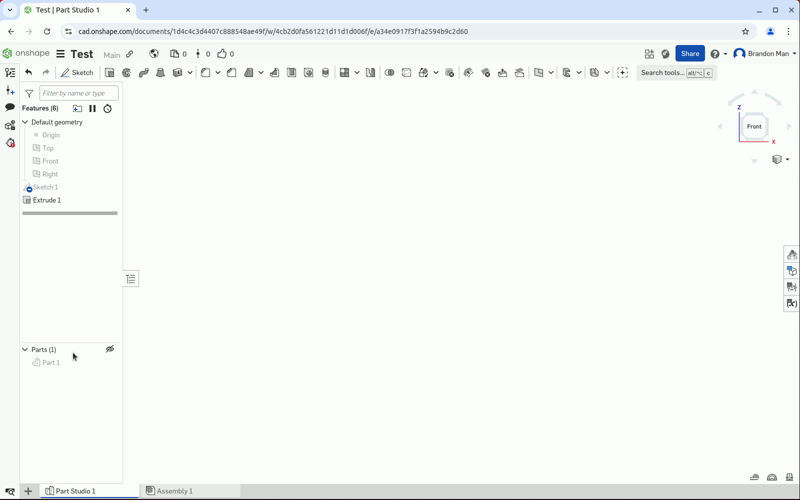
key_down(shift)
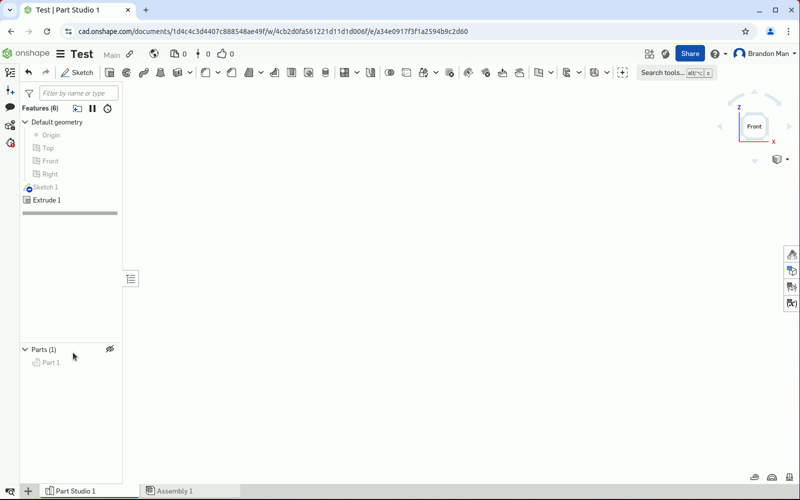
key(down)
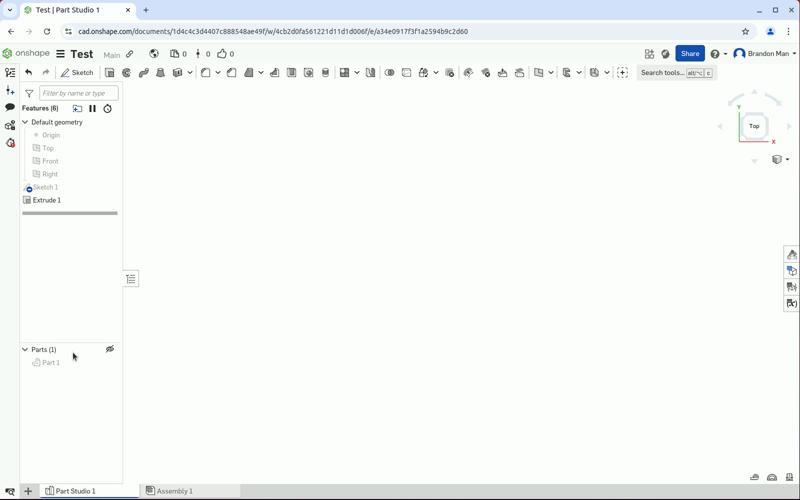
key_up(shift)
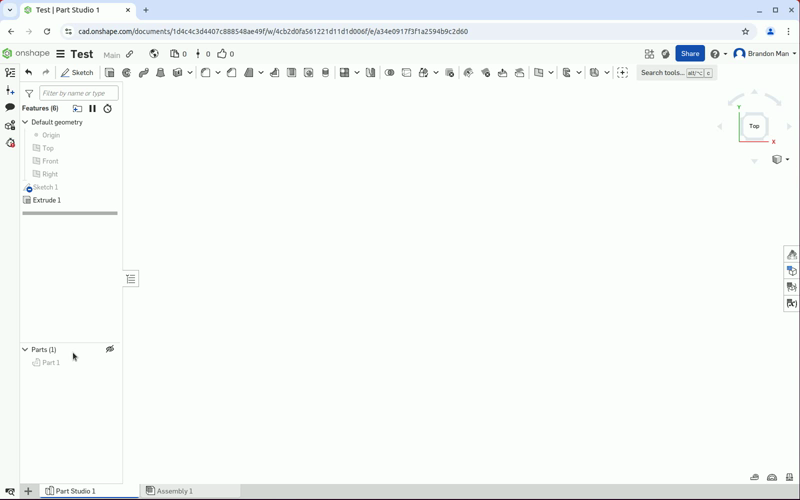
mouse_move(73, 352)
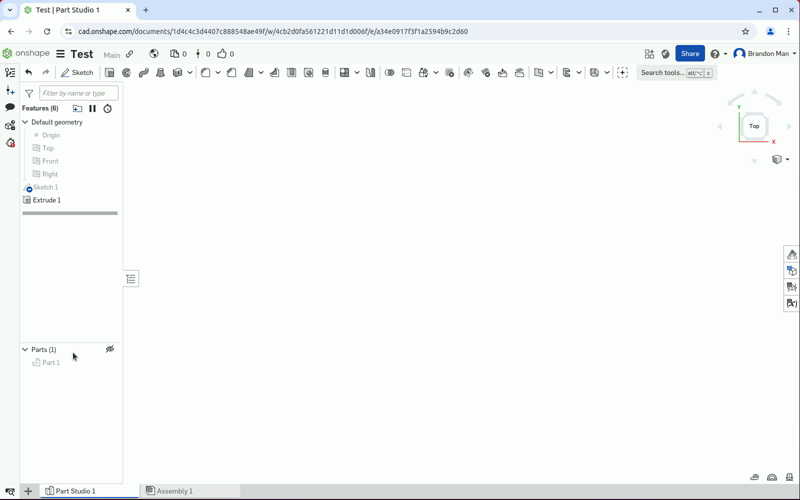
key(shift+y)
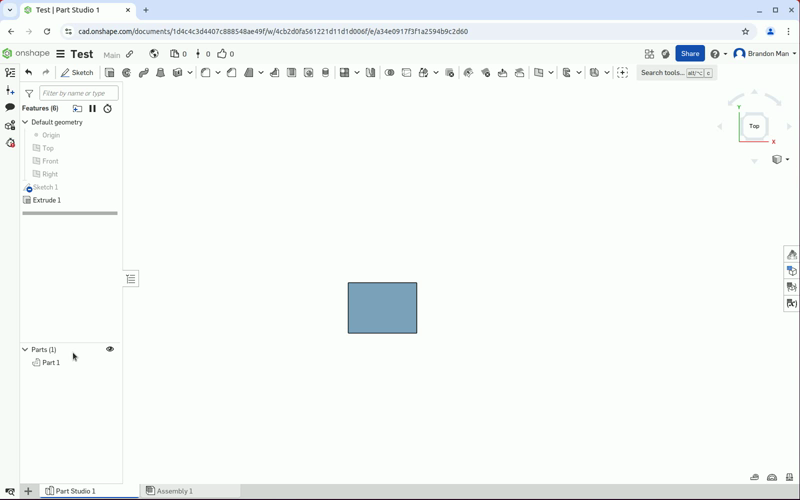
mouse_move(541, 75)
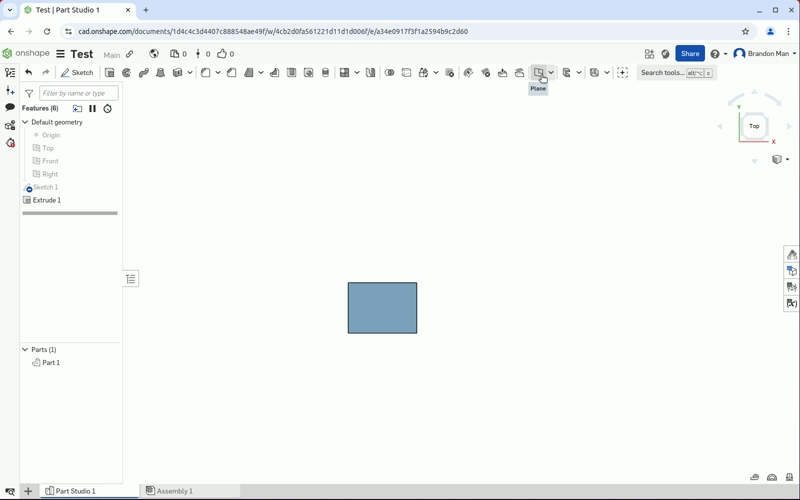
click(541, 75)
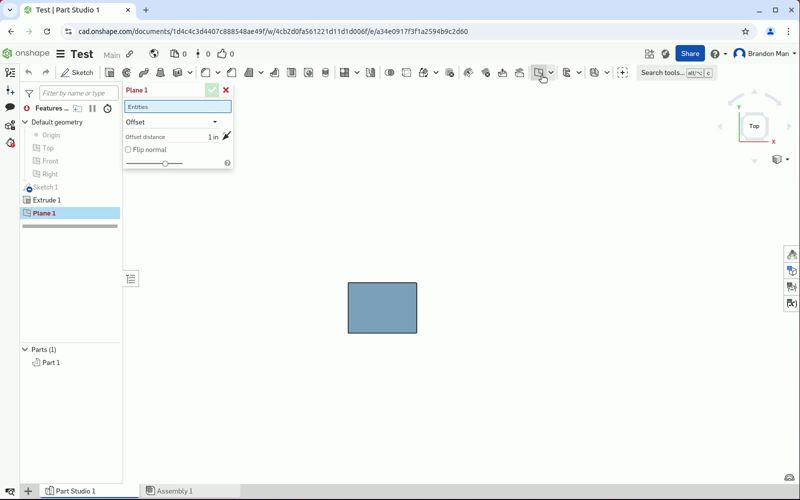
mouse_move(73, 150)
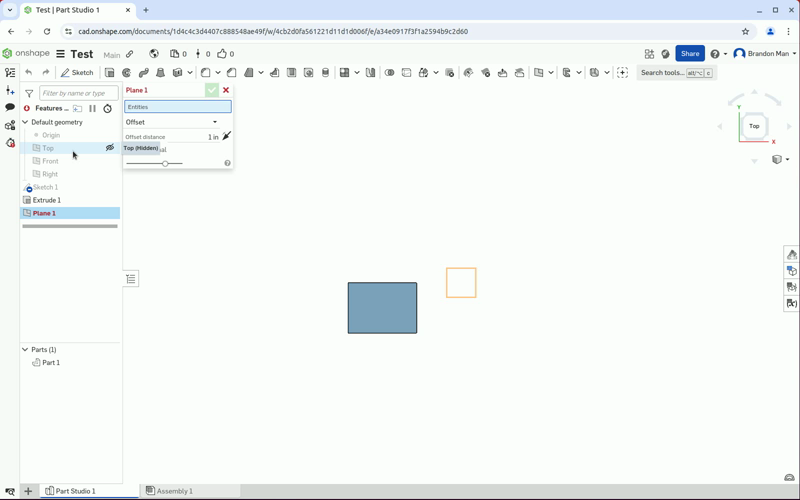
click(73, 150)
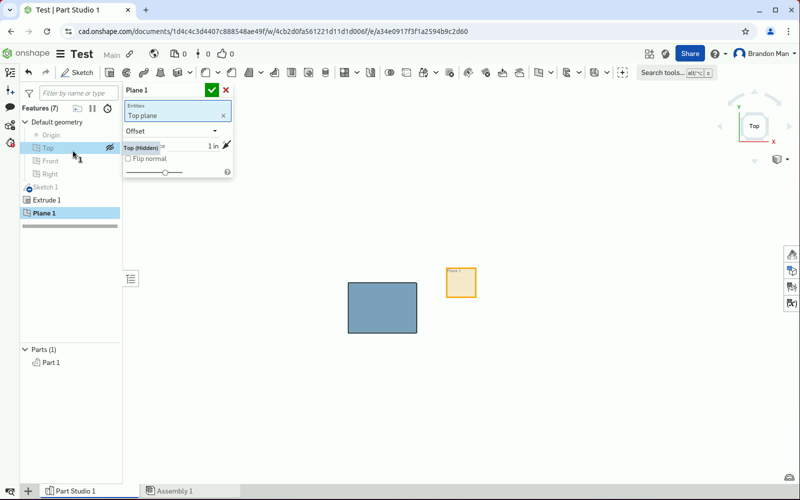
key(tab, 2)
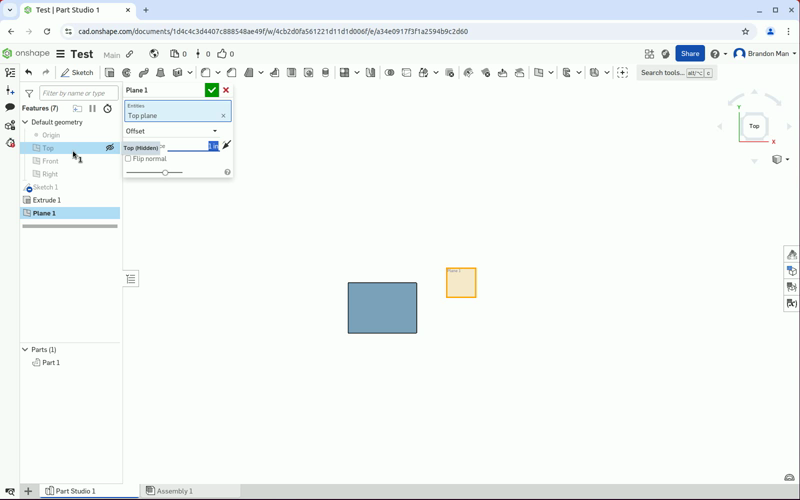
text(10.352)
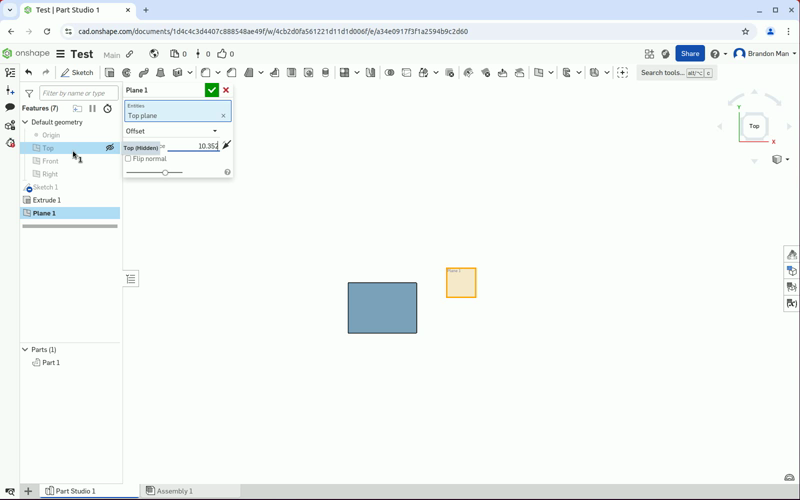
key(enter, 2)
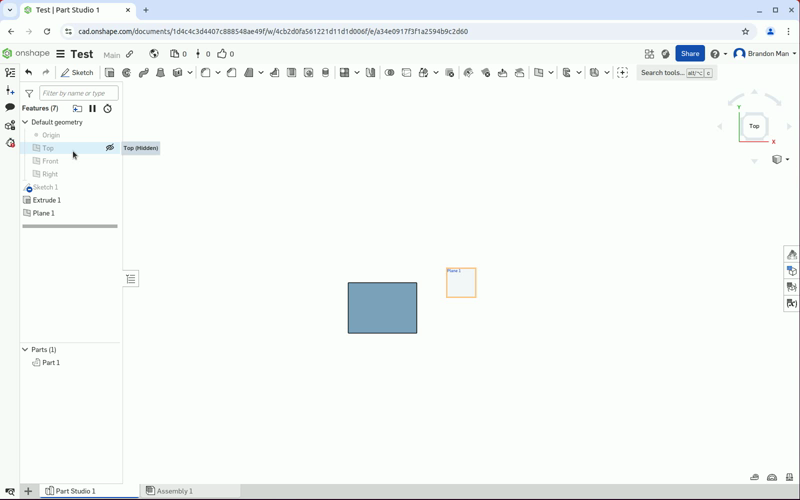
key(shift+s)
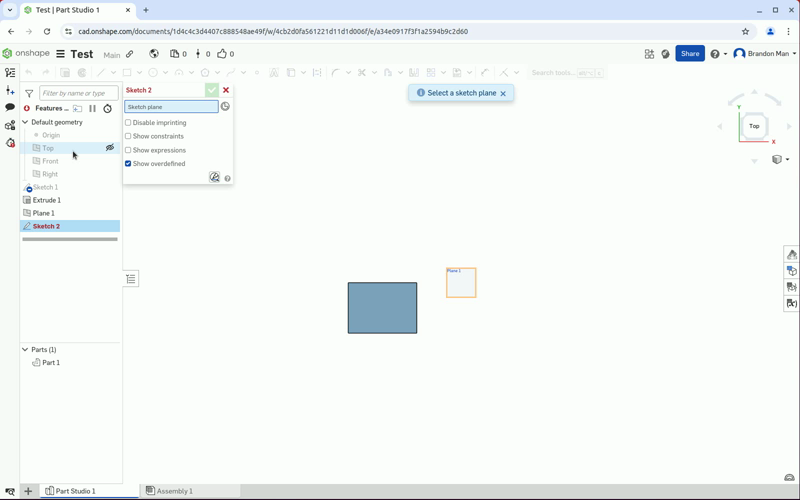
mouse_move(73, 215)
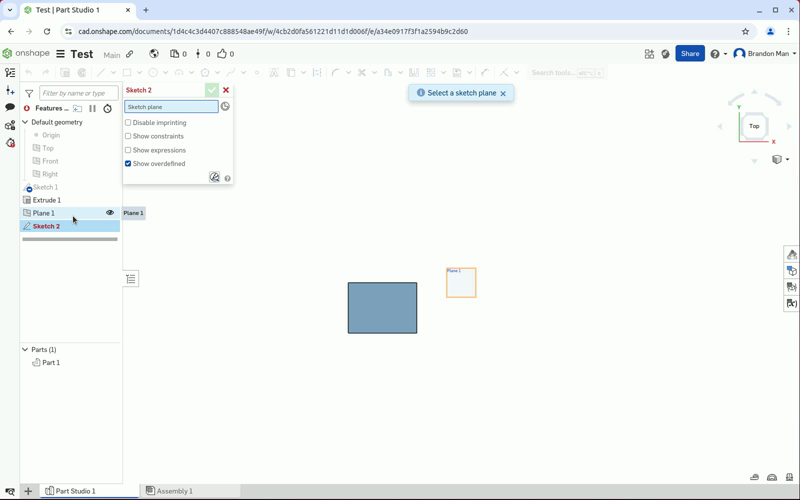
click(73, 215)
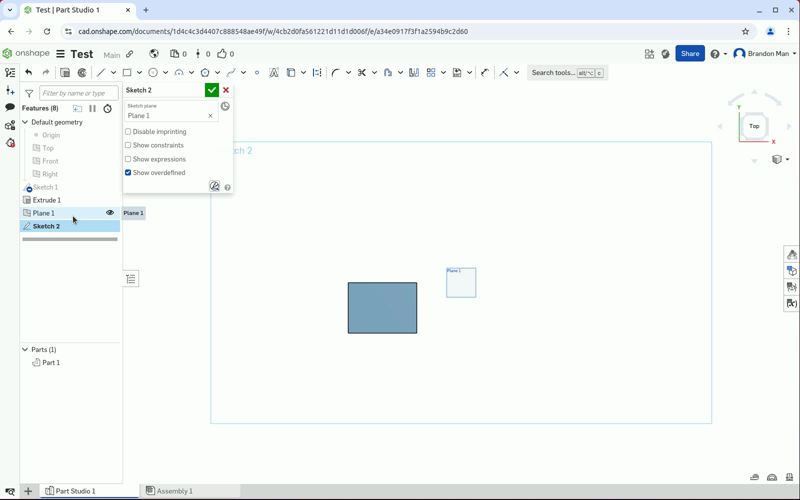
mouse_move(73, 352)
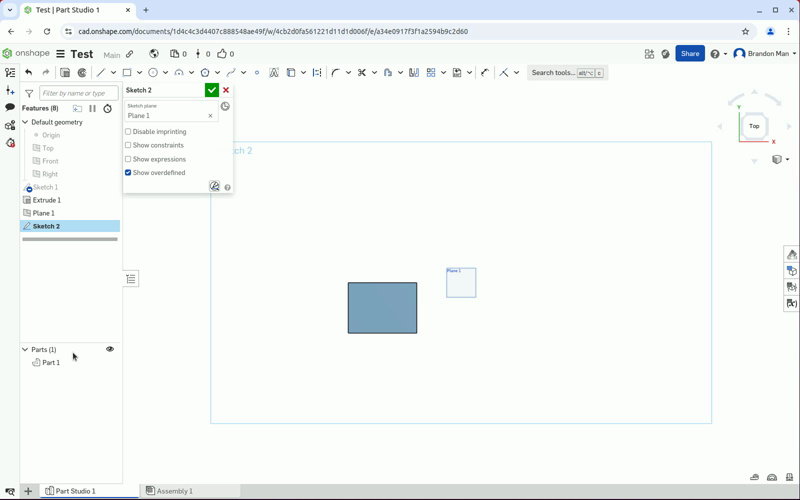
key(y)
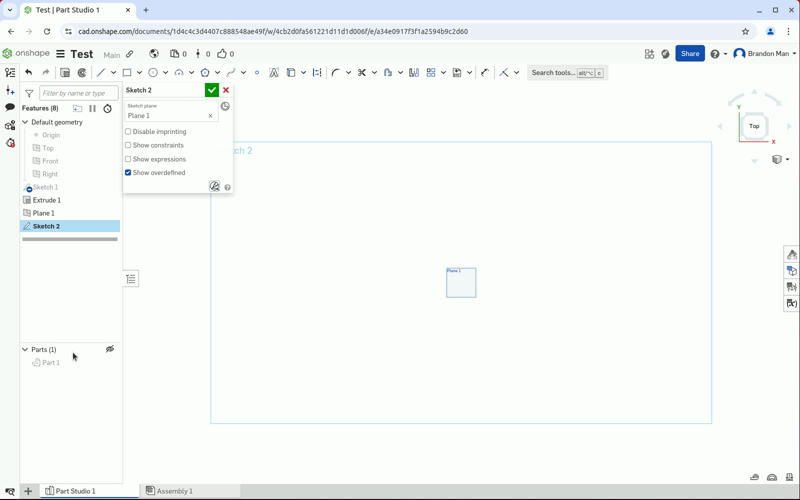
key(l)
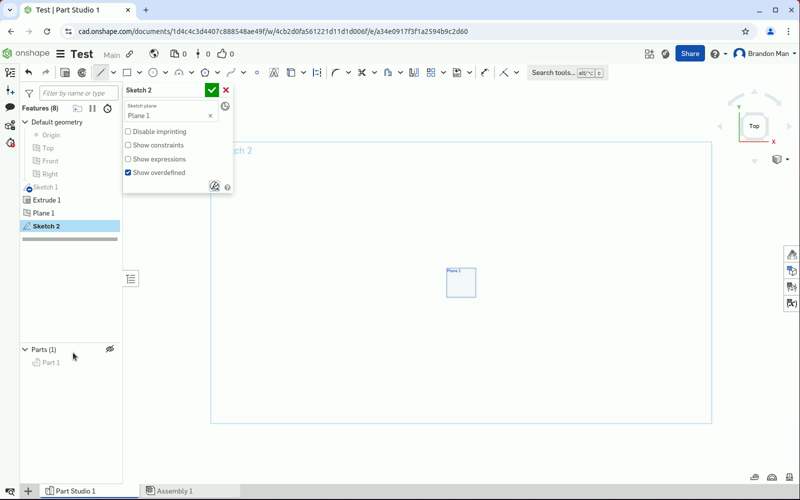
key_down(shift)
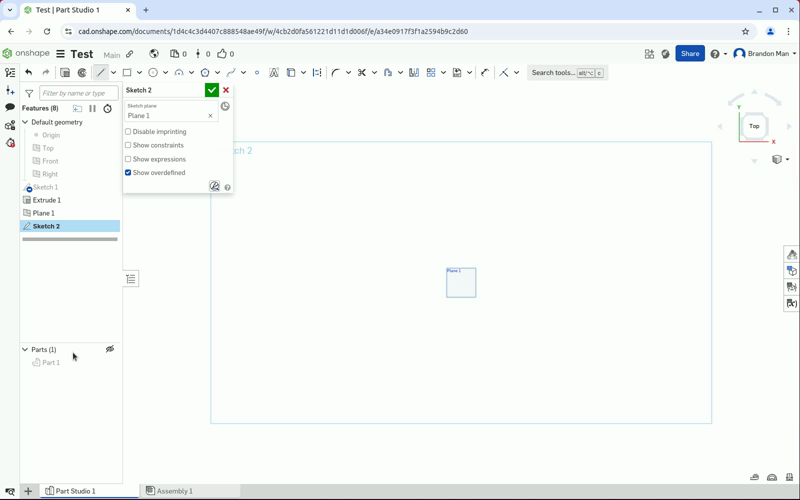
mouse_move(356, 282)
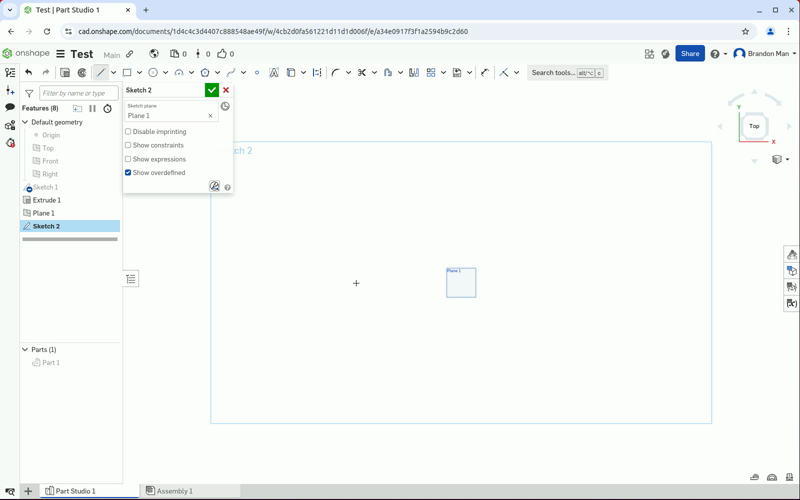
click(356, 282)
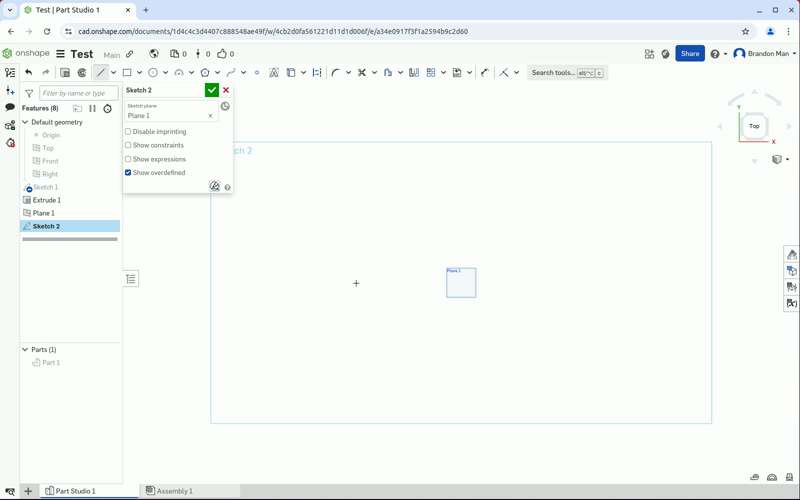
key_up(shift)
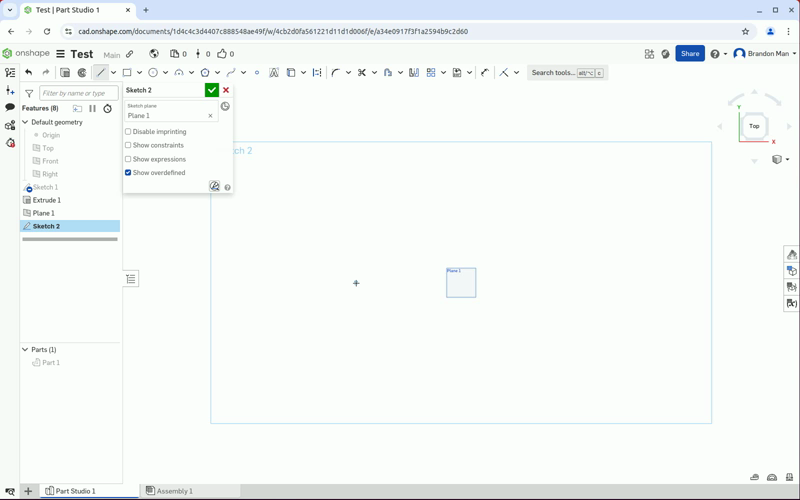
key_down(shift)
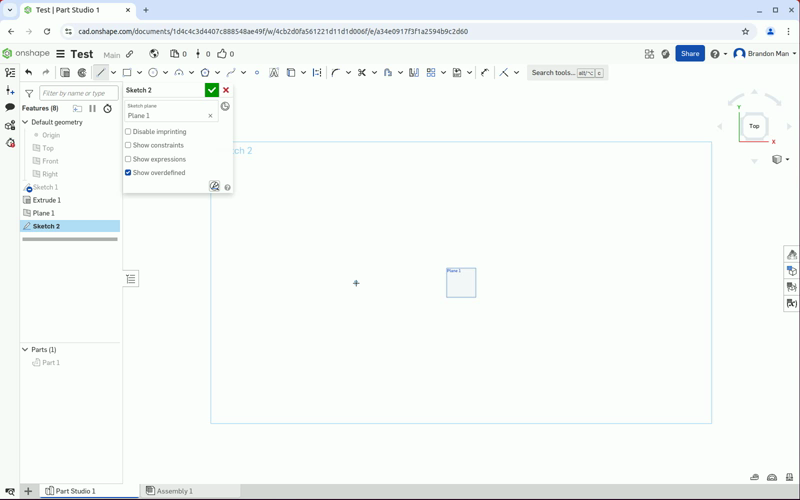
mouse_move(390, 334)
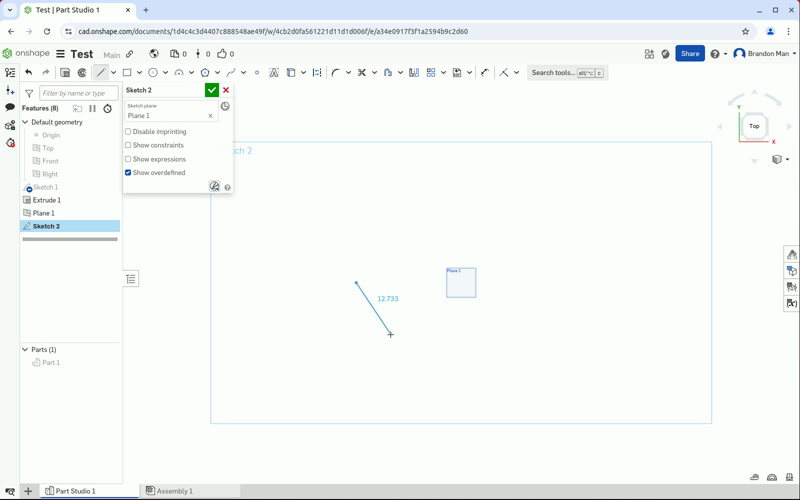
click(390, 334)
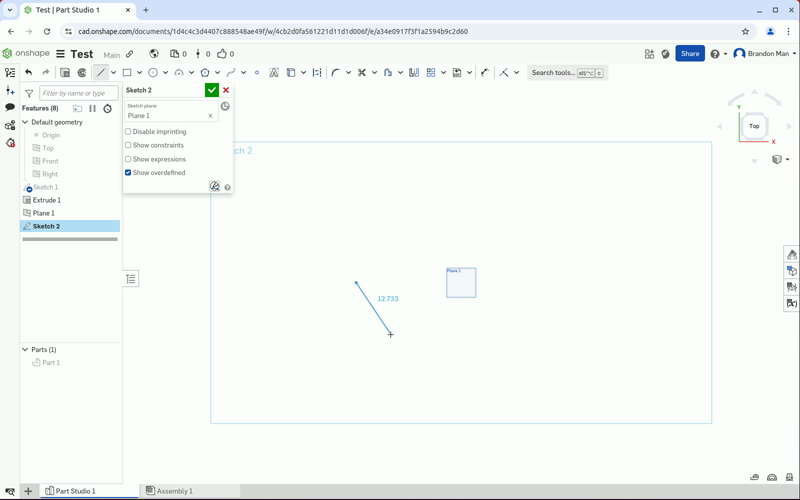
key_up(shift)
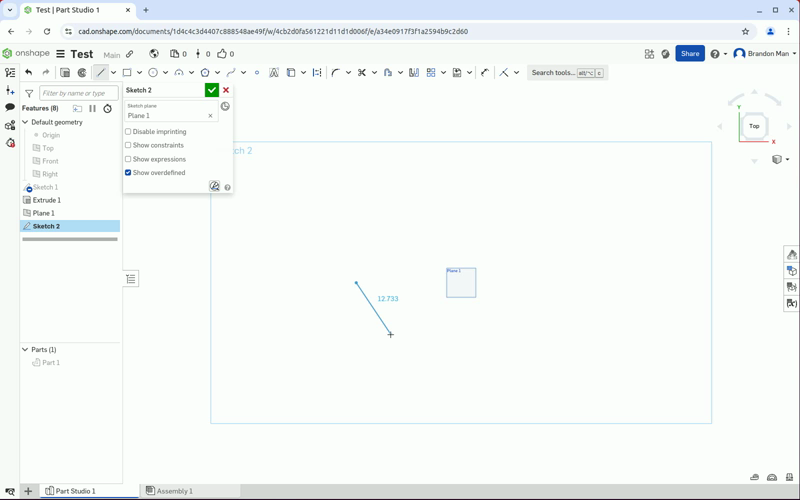
key_down(shift)
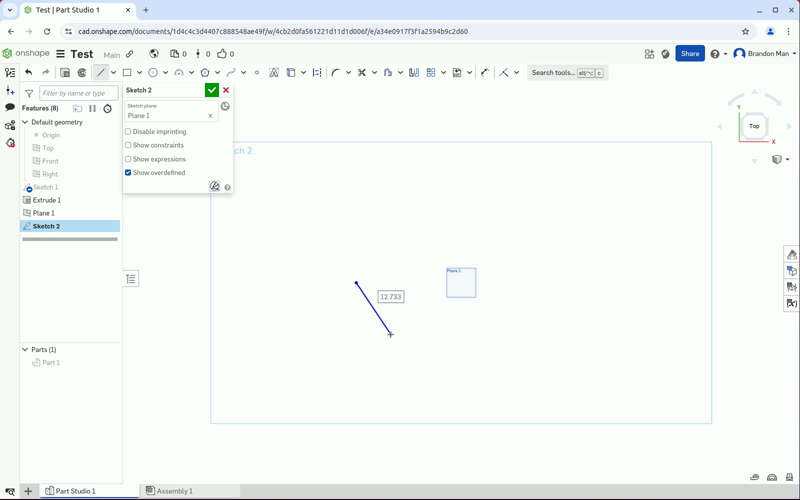
mouse_move(420, 334)
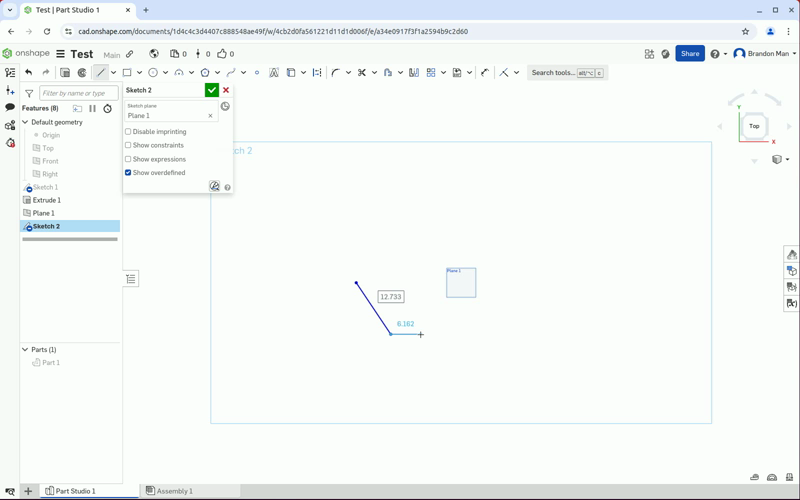
mouse_move(416, 334)
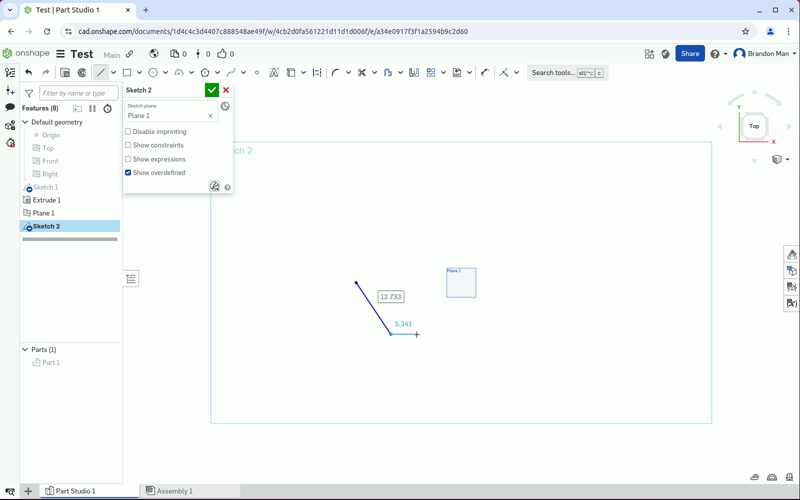
click(416, 334)
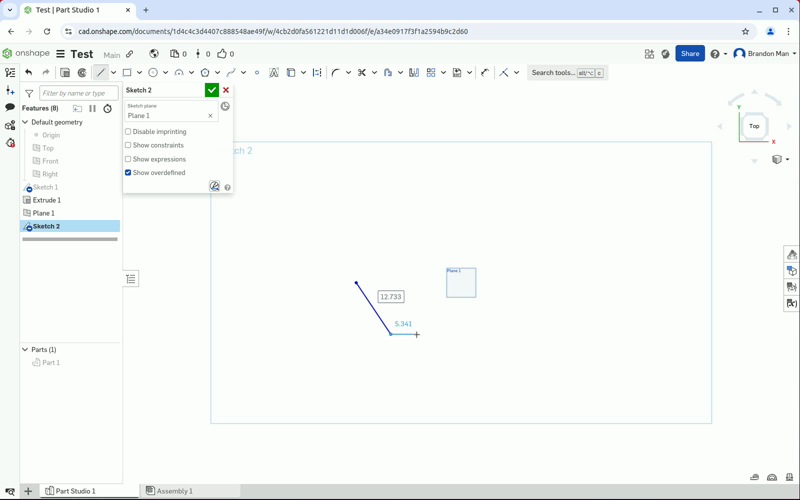
key_up(shift)
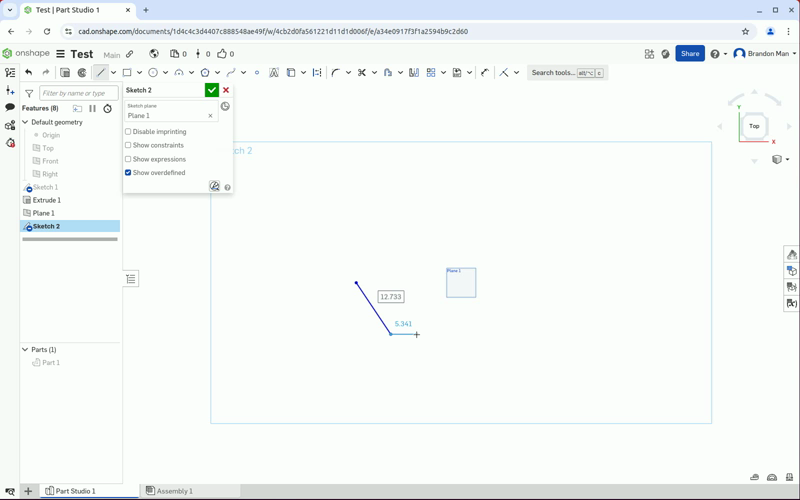
key_down(shift)
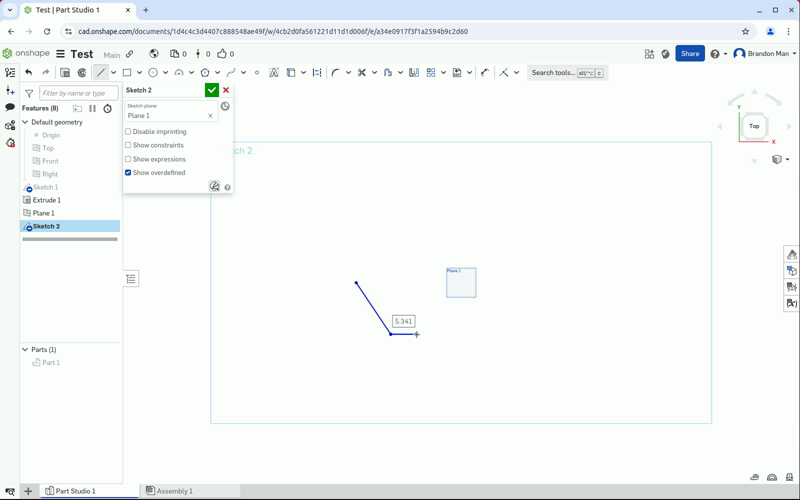
mouse_move(447, 334)
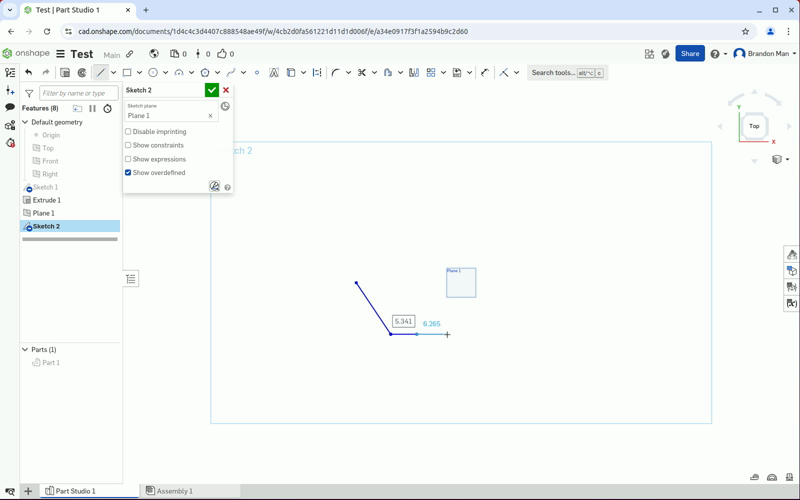
mouse_move(416, 309)
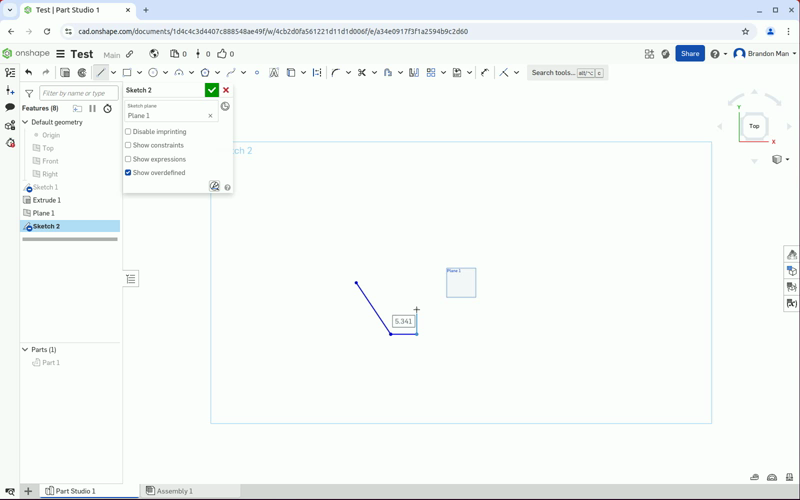
click(416, 309)
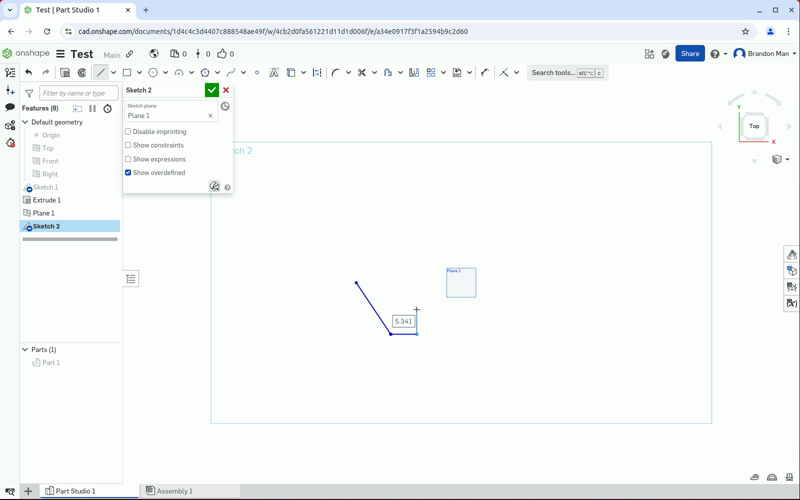
key_up(shift)
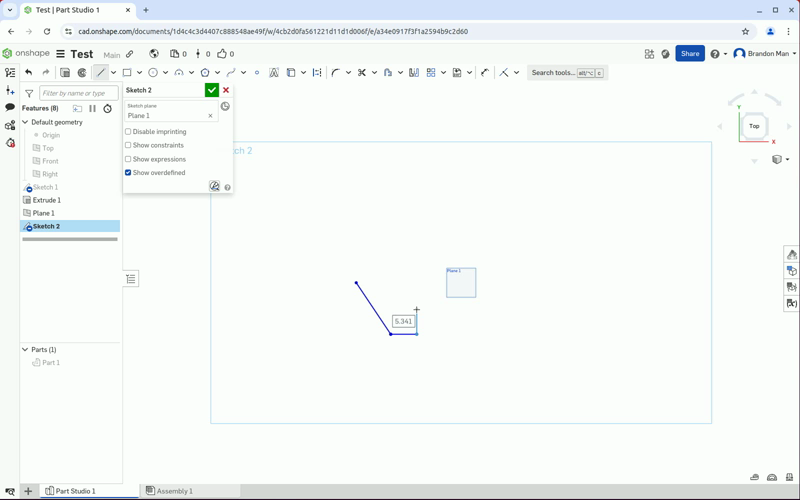
key_down(shift)
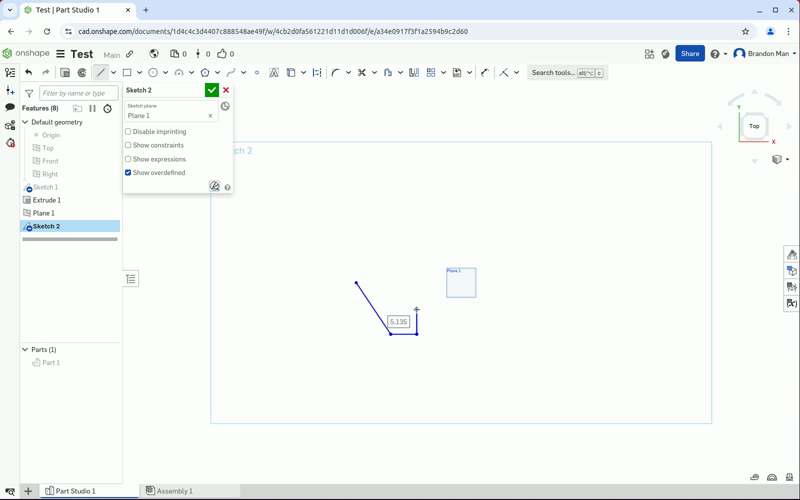
mouse_move(447, 309)
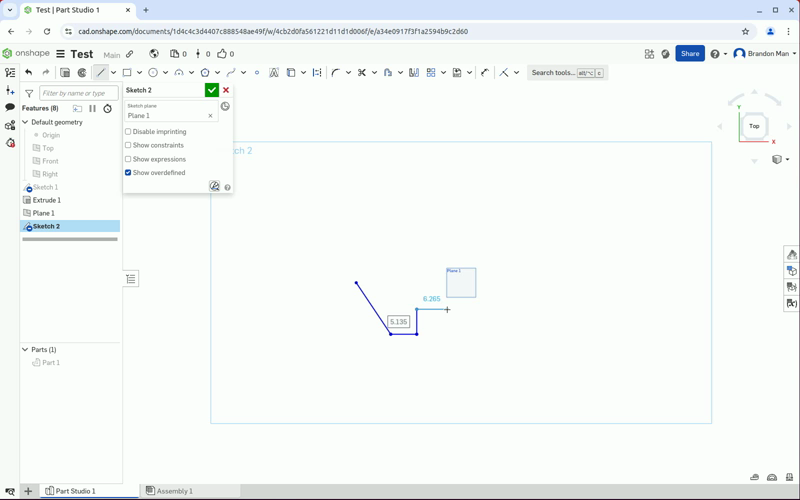
mouse_move(399, 282)
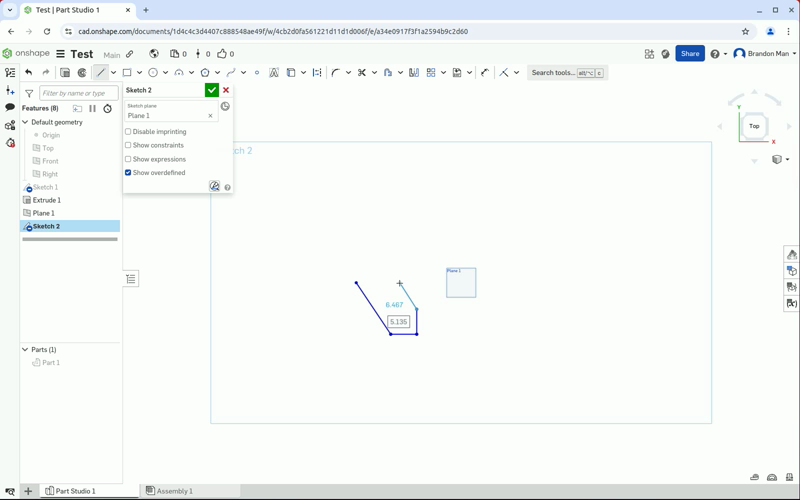
click(399, 282)
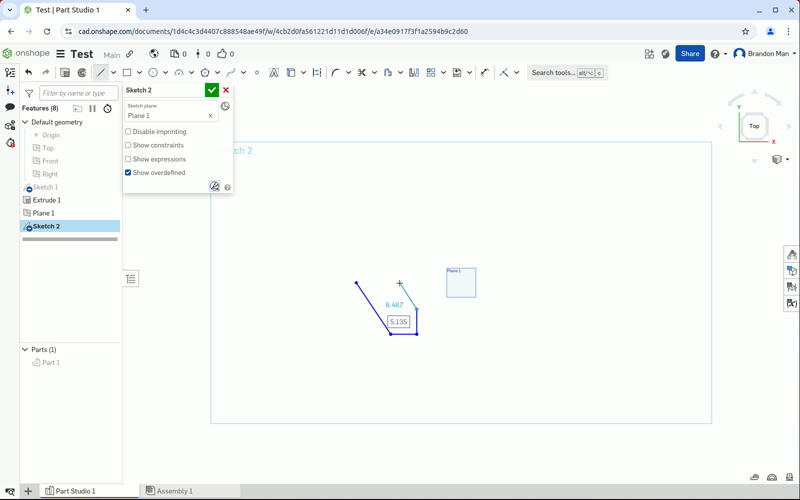
key_up(shift)
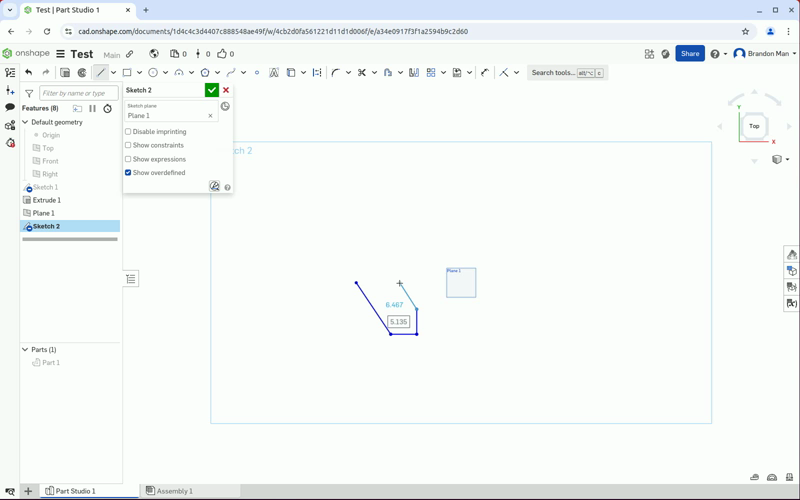
mouse_move(429, 282)
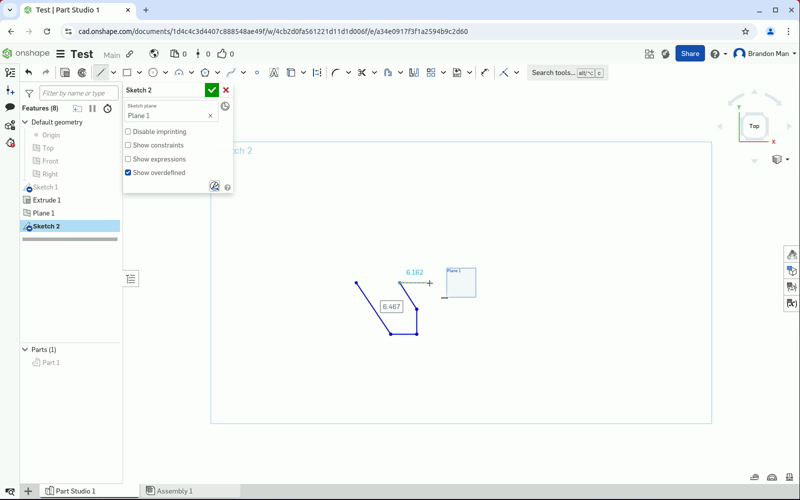
key_down(shift)
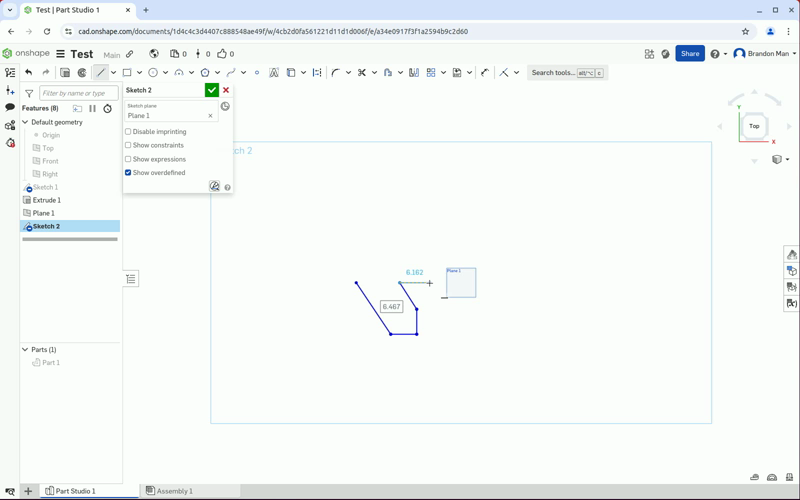
mouse_move(356, 282)
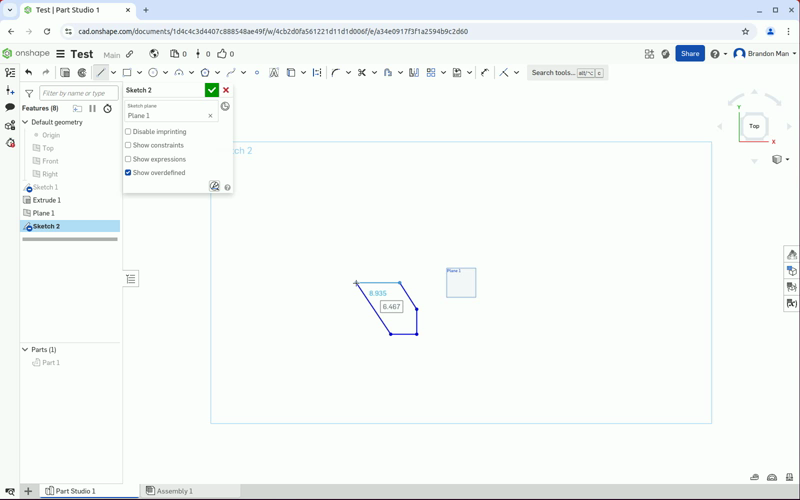
key_up(shift)
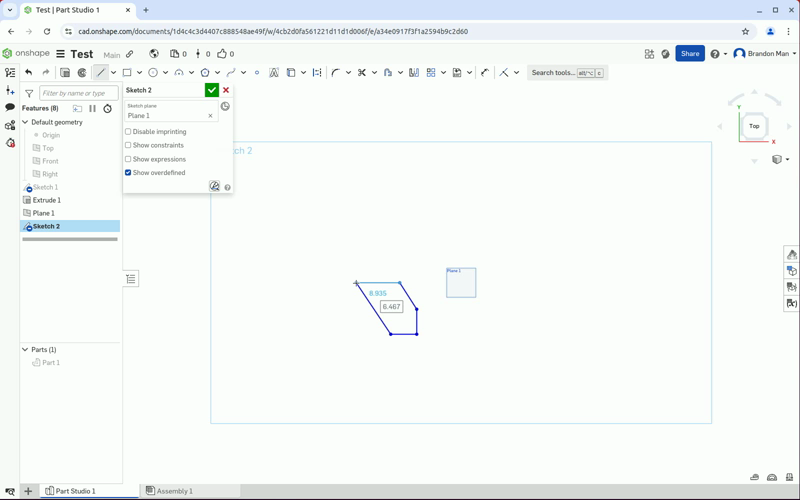
click(356, 282)
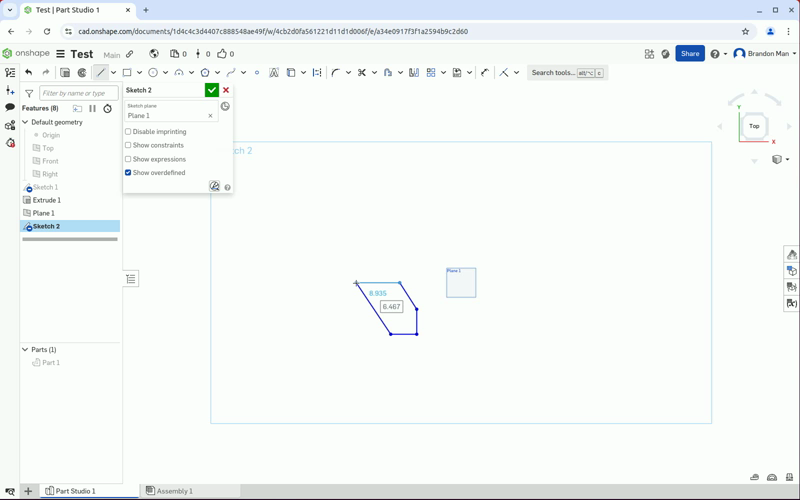
key(esc)
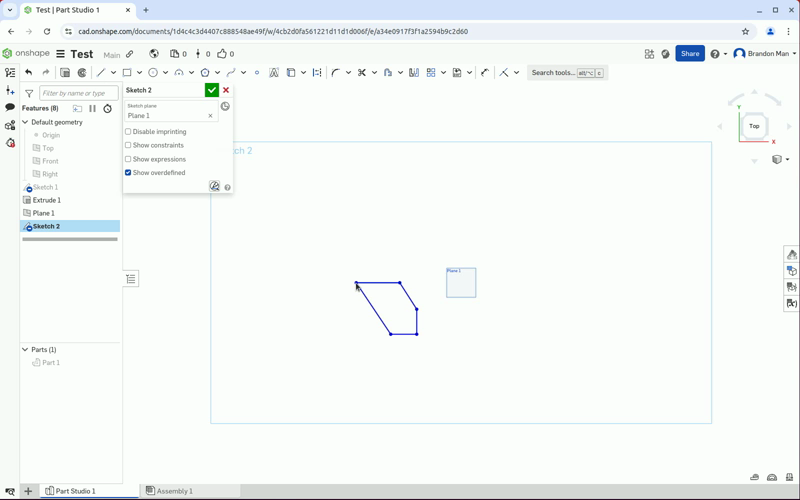
mouse_move(407, 318)
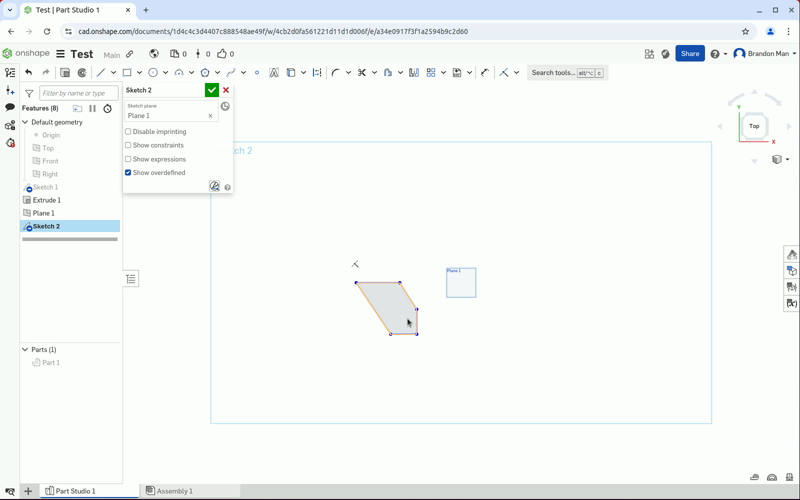
click(407, 318)
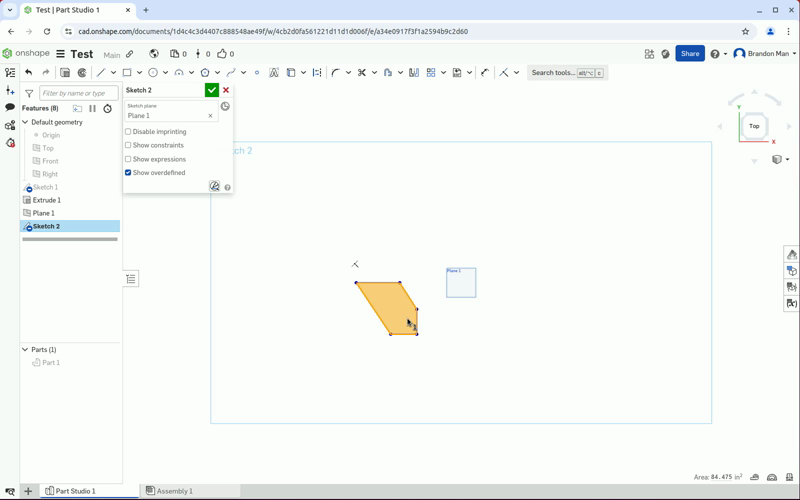
mouse_move(73, 352)
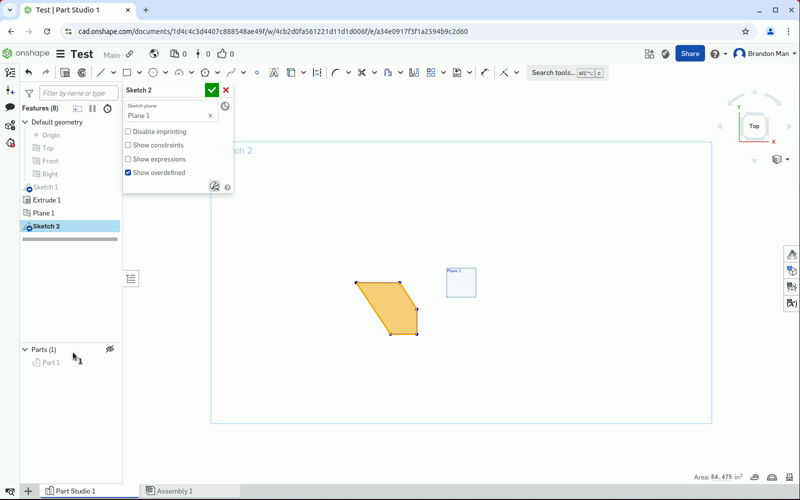
key(shift+y)
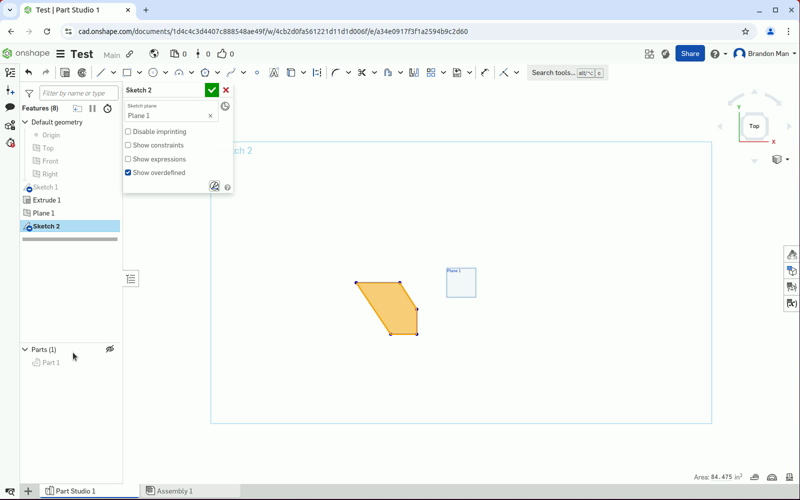
key(shift+e)
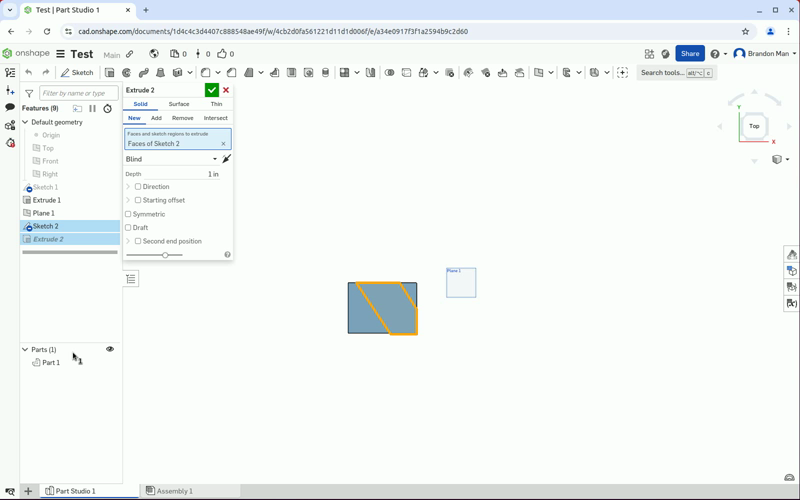
mouse_move(143, 106)
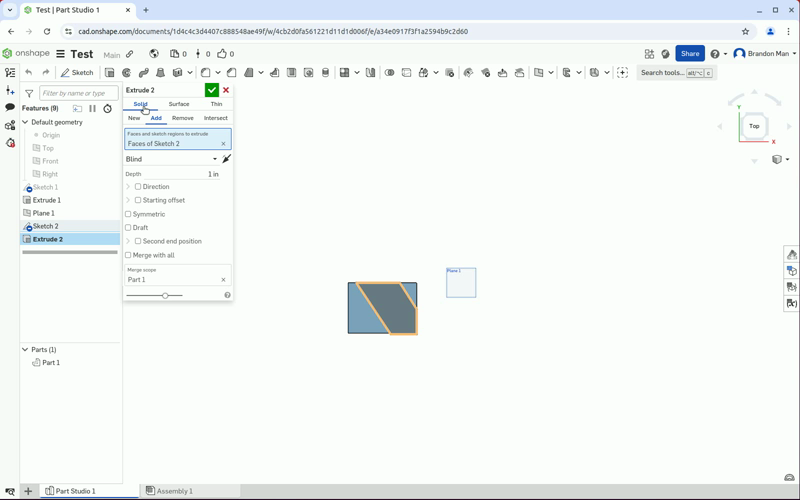
click(143, 106)
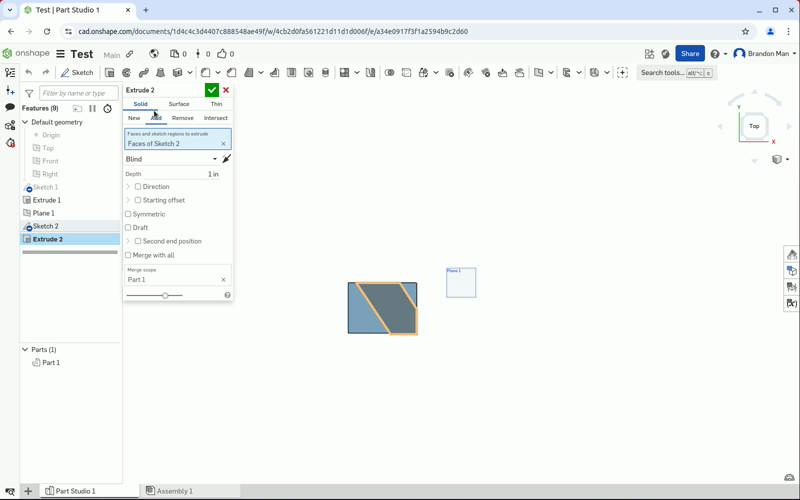
mouse_move(186, 120)
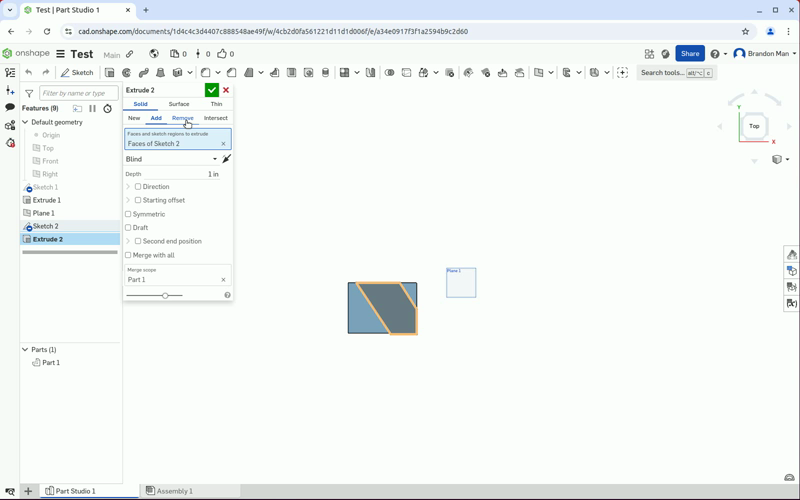
click(186, 120)
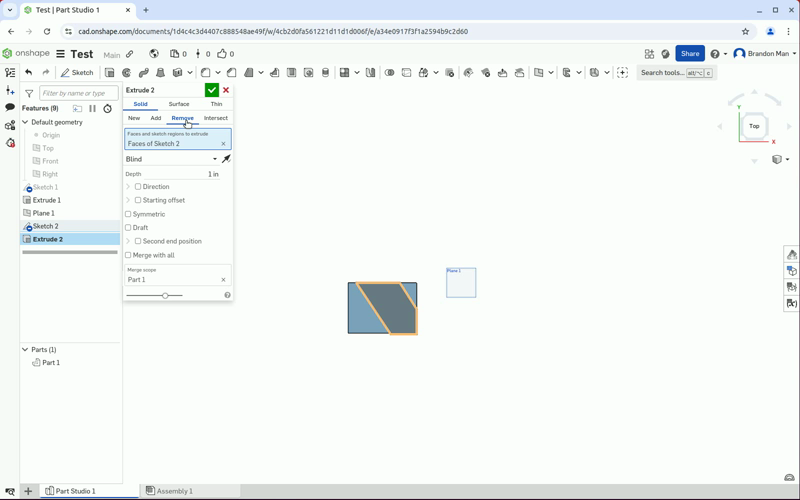
key(tab, 4)
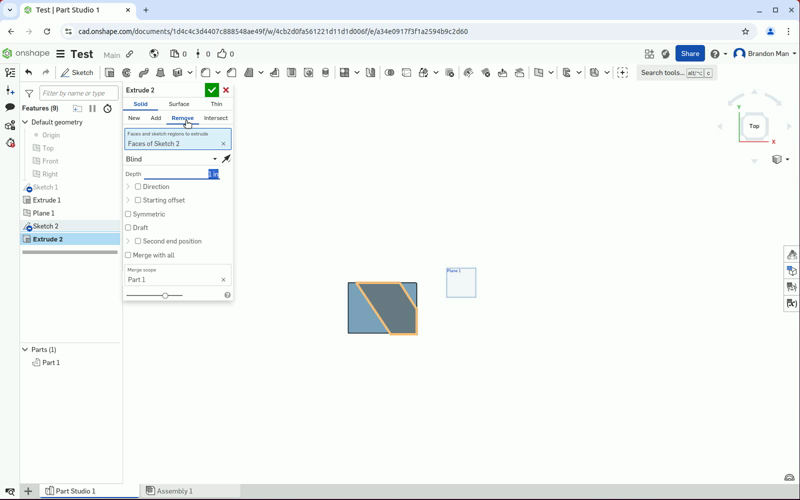
text(3.37)
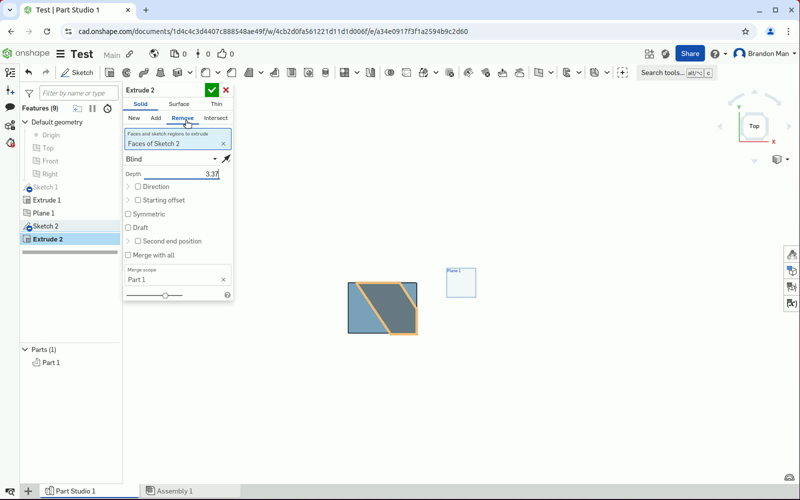
key(tab, 6)
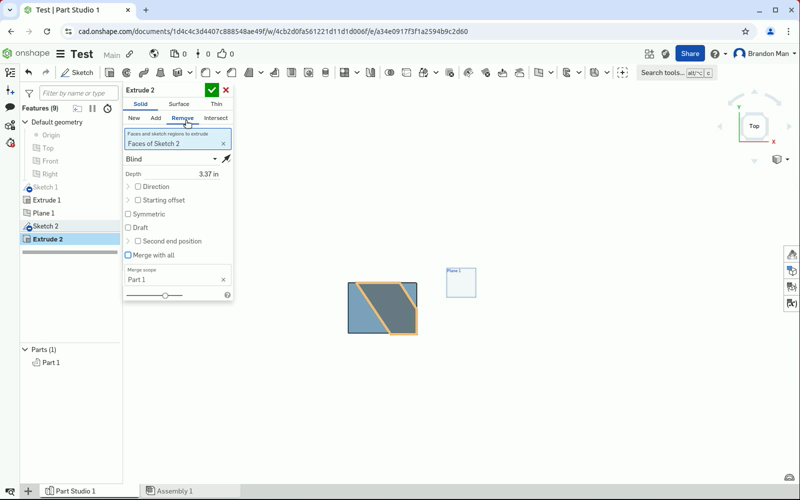
key(space)
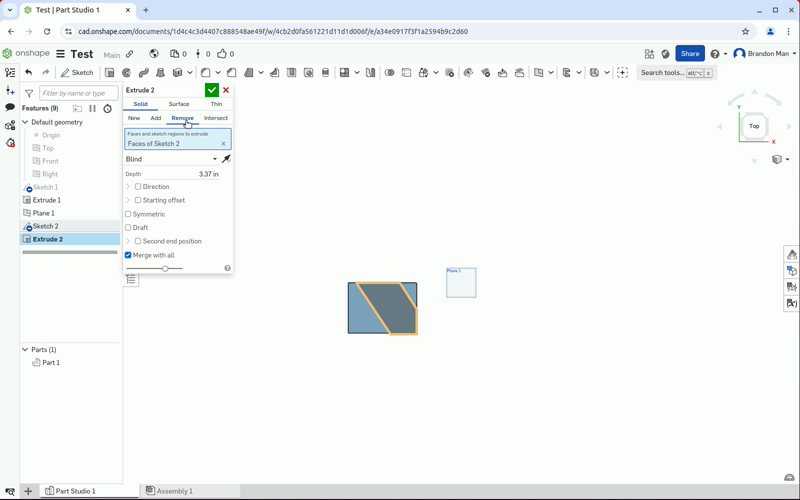
key(enter)
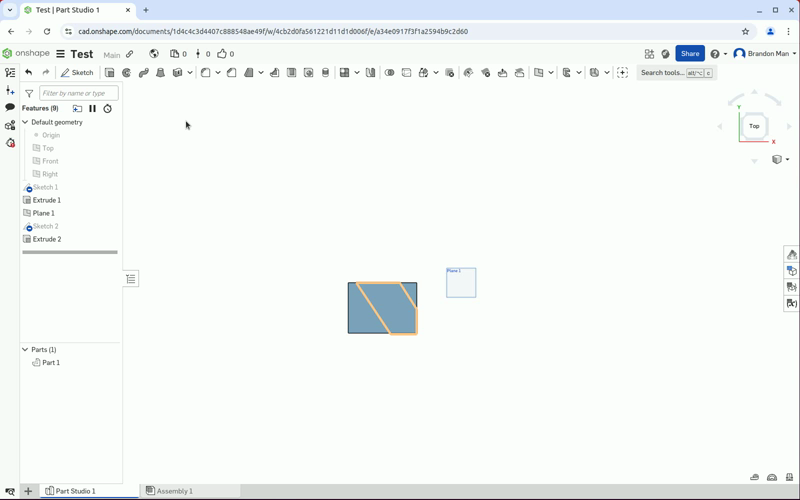
key(shift+h)
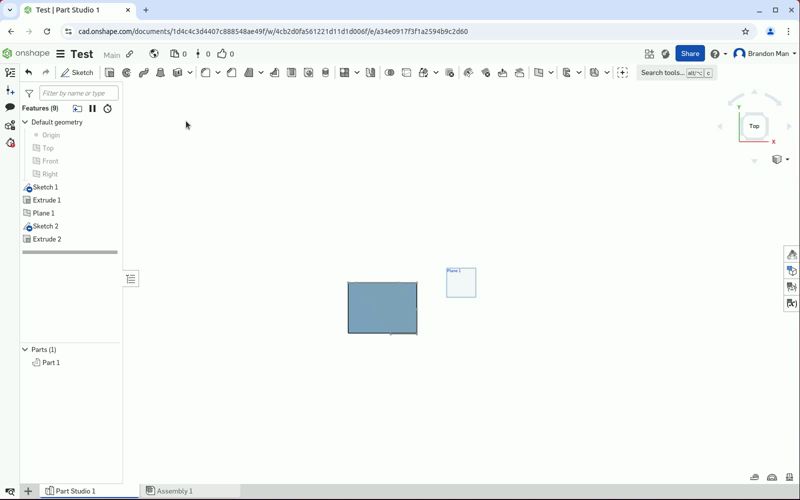
key(shift+h)
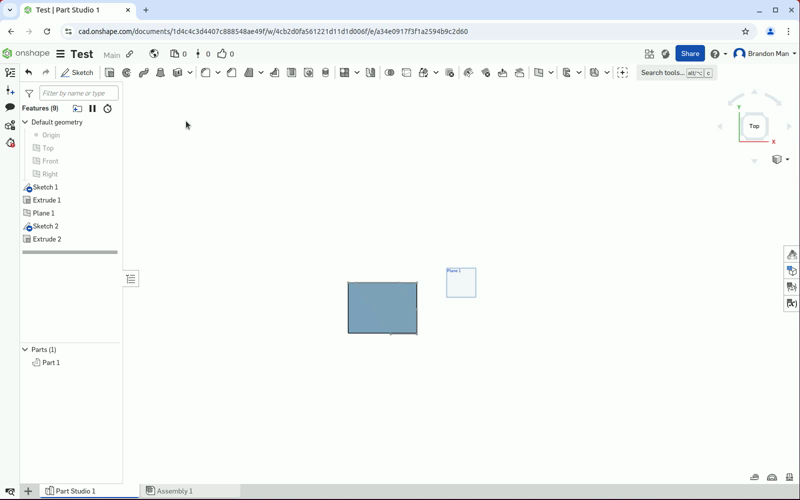
key(shift+7)
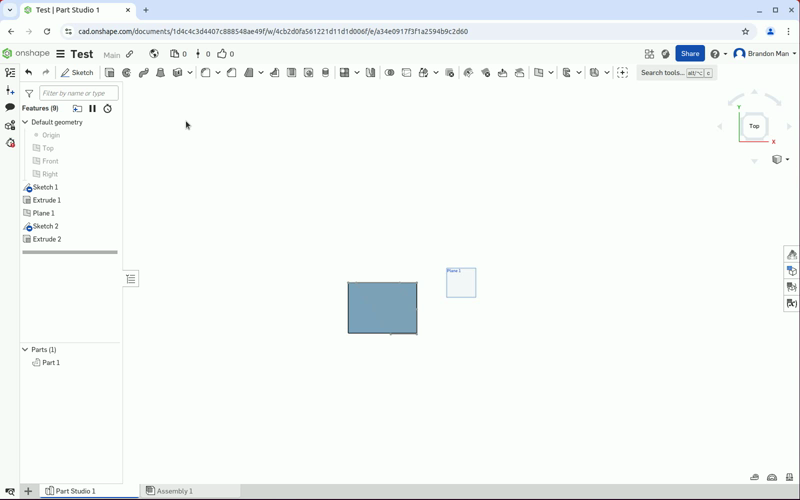
key(up, 3)
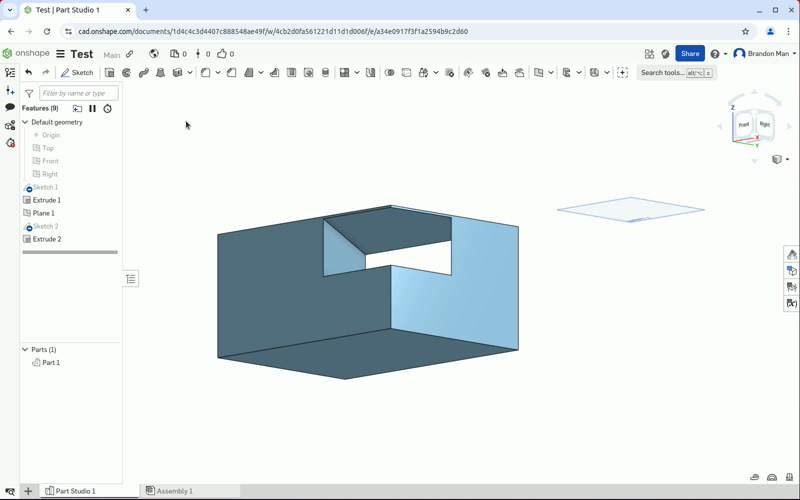
key(left, 3)
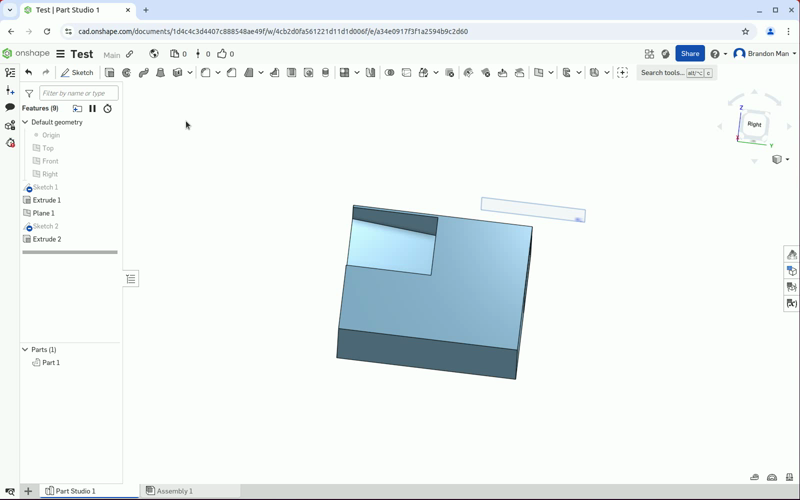
key(right, 3)
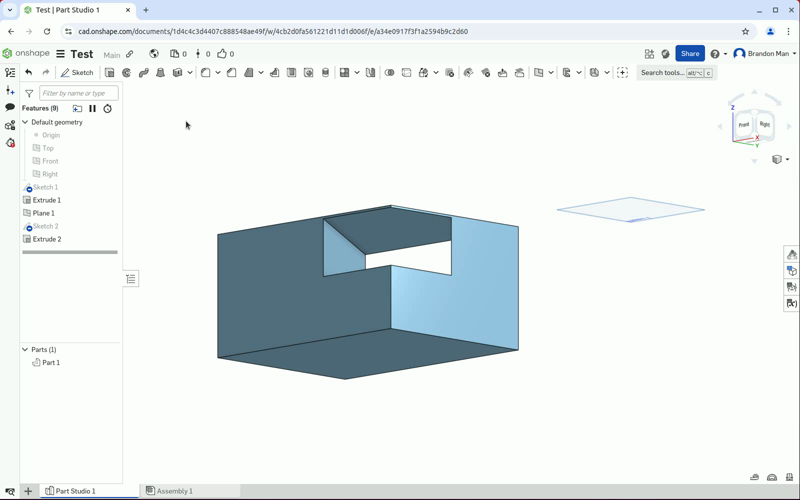
key(down, 3)
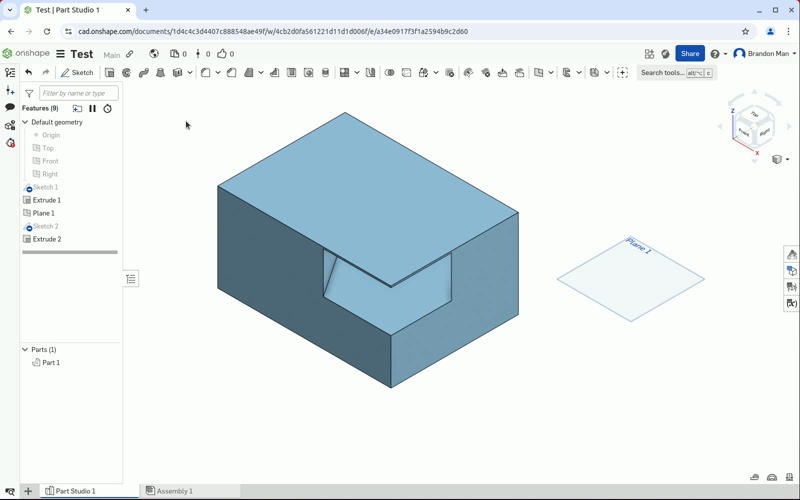
mouse_move(73, 189)
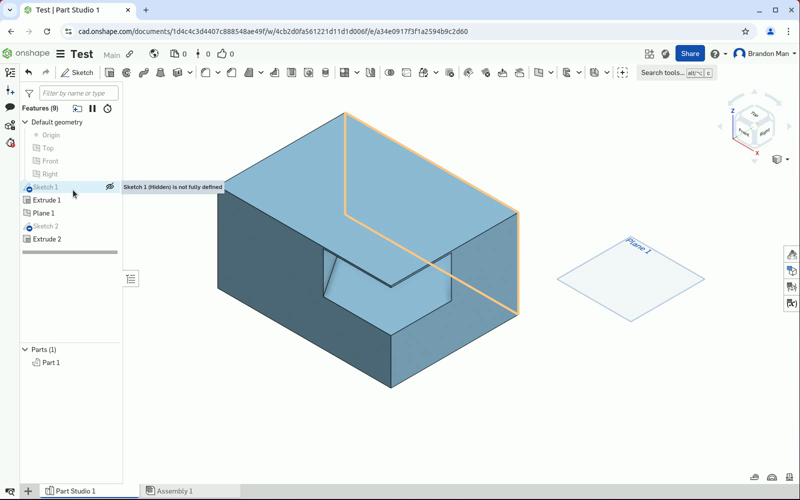
click(73, 189)